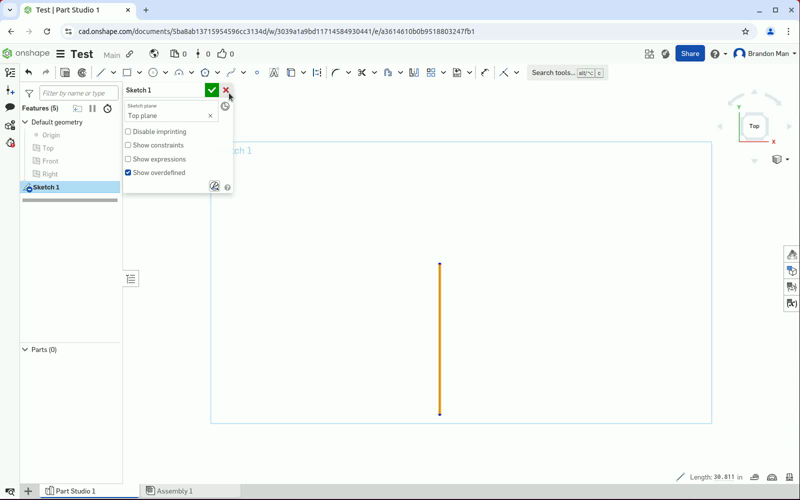
key(shift+h)
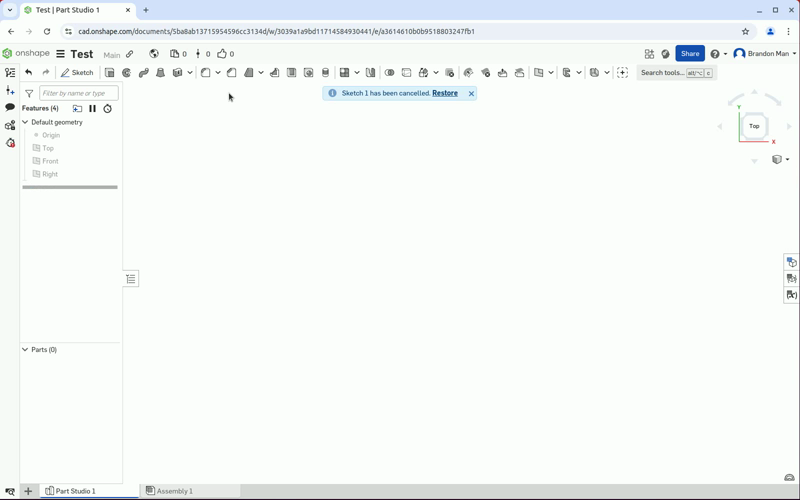
mouse_move(73, 352)
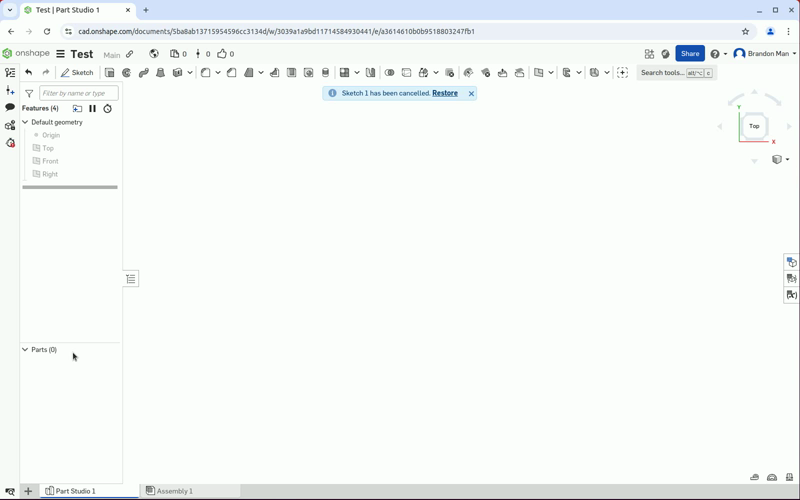
key(y)
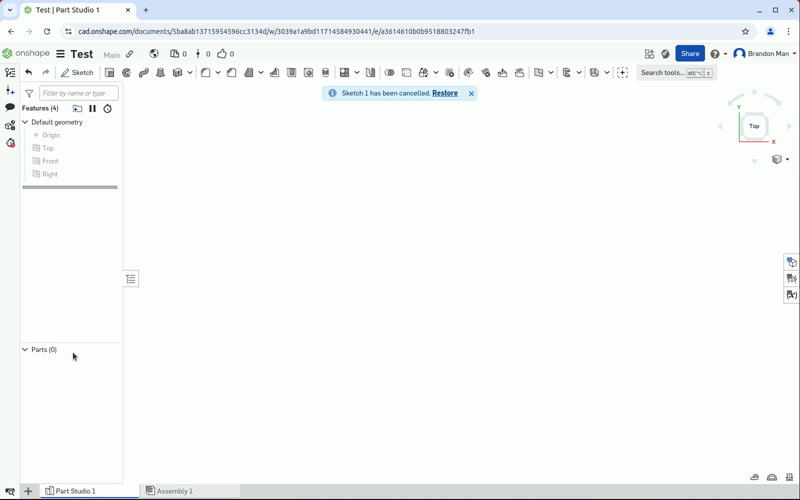
key(shift+p)
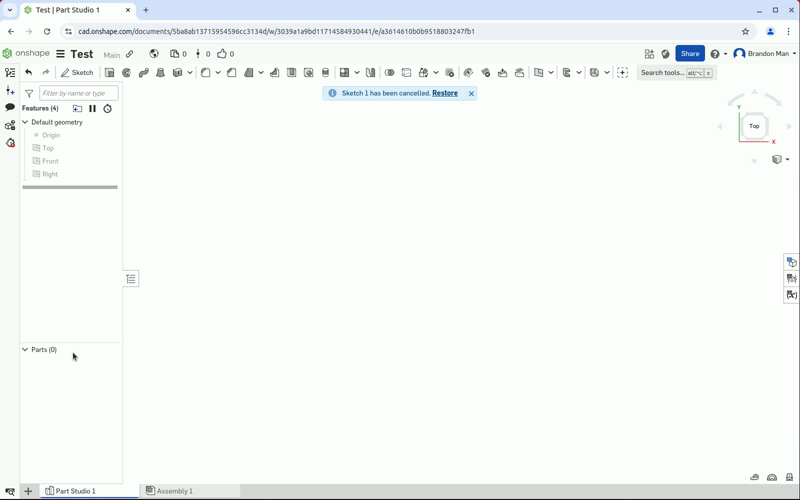
key(space)
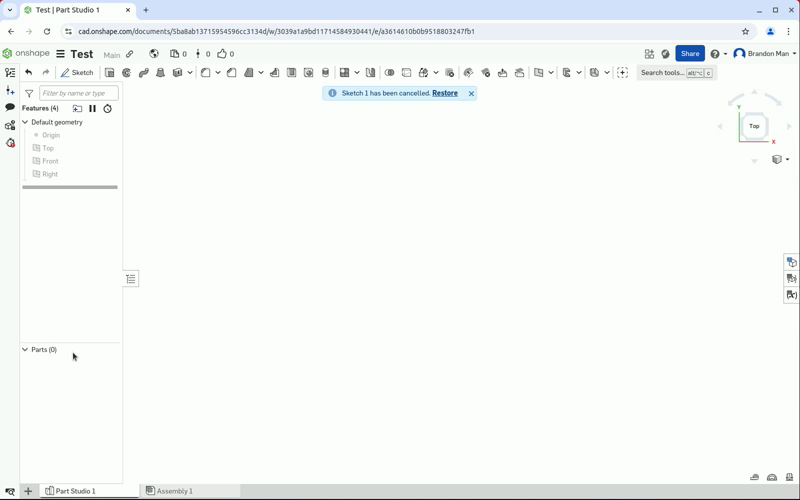
key_down(shift)
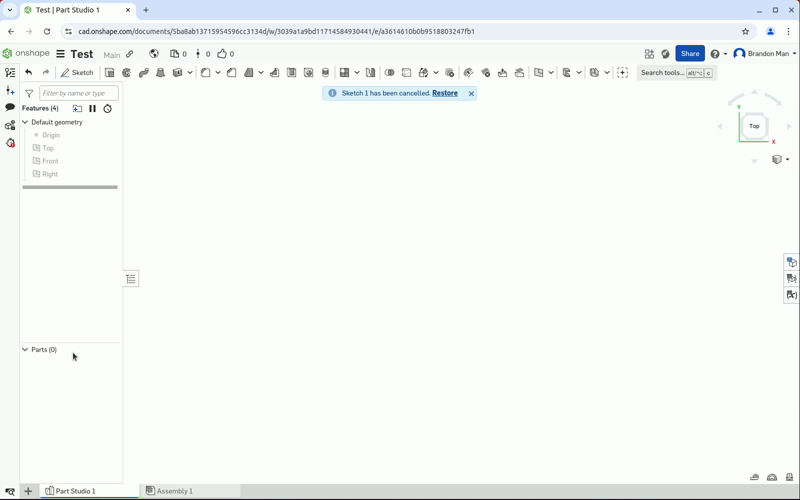
key(up)
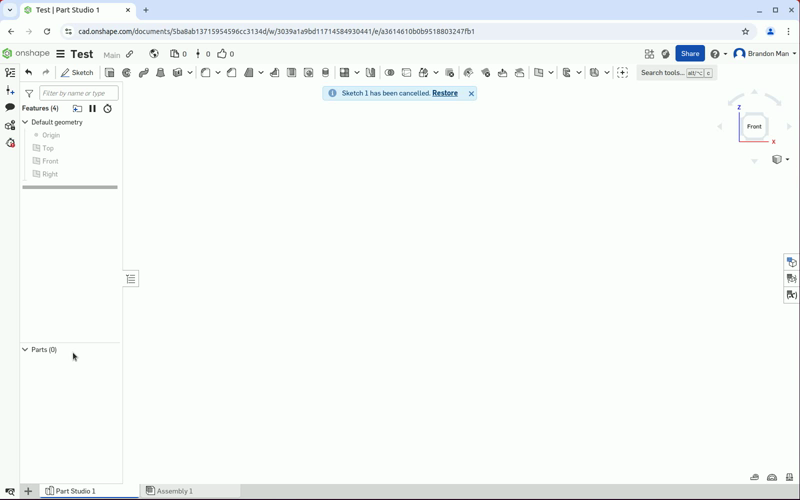
key_up(shift)
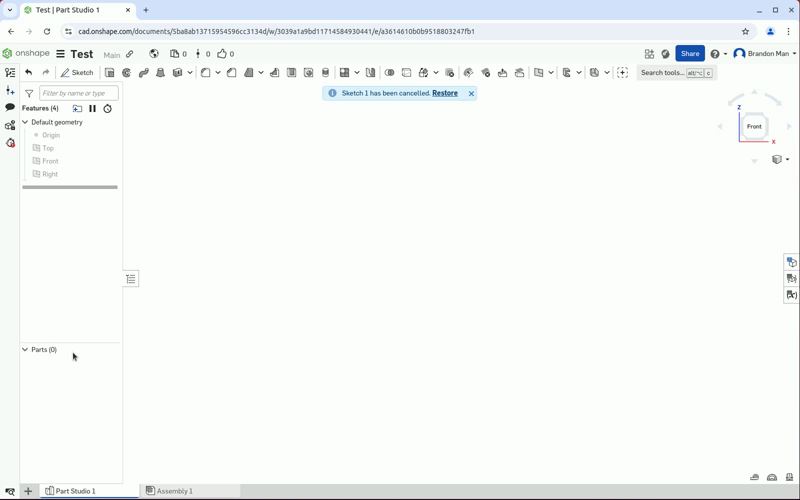
mouse_move(73, 352)
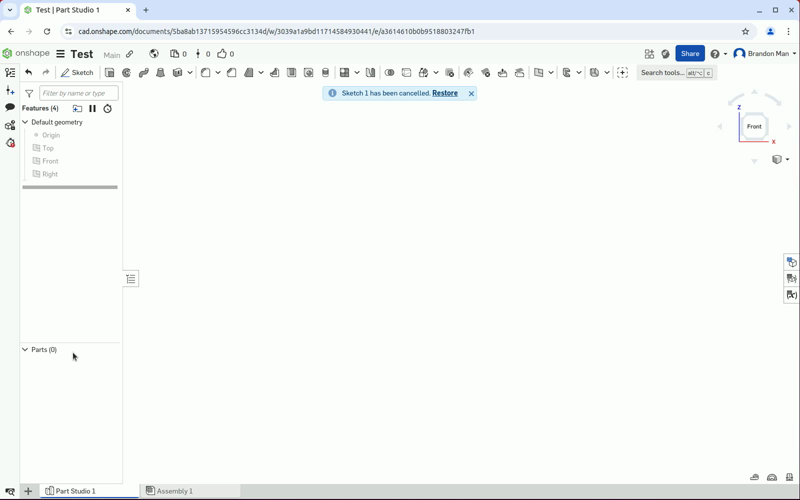
key(shift+y)
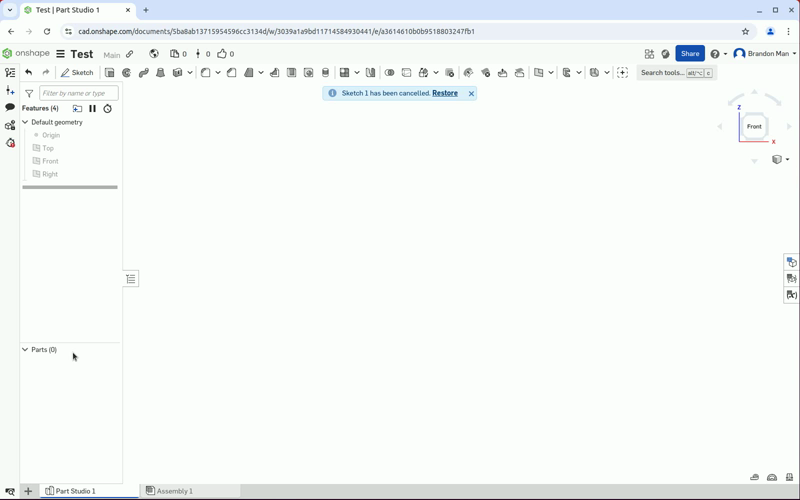
key(shift+s)
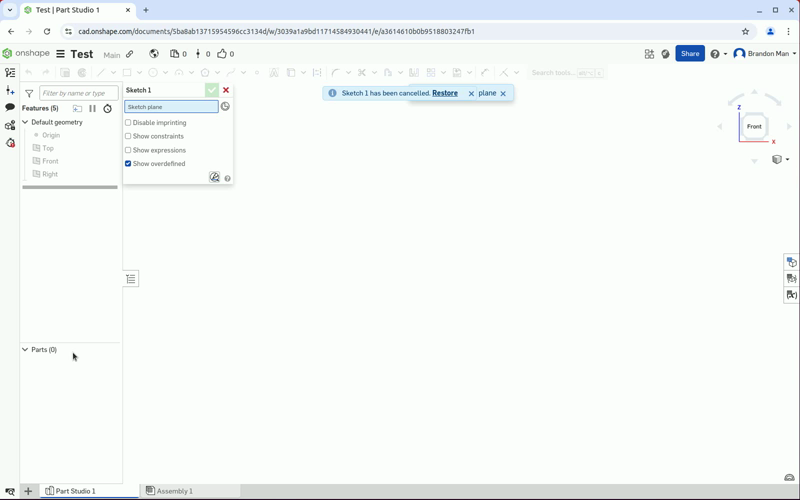
mouse_move(73, 163)
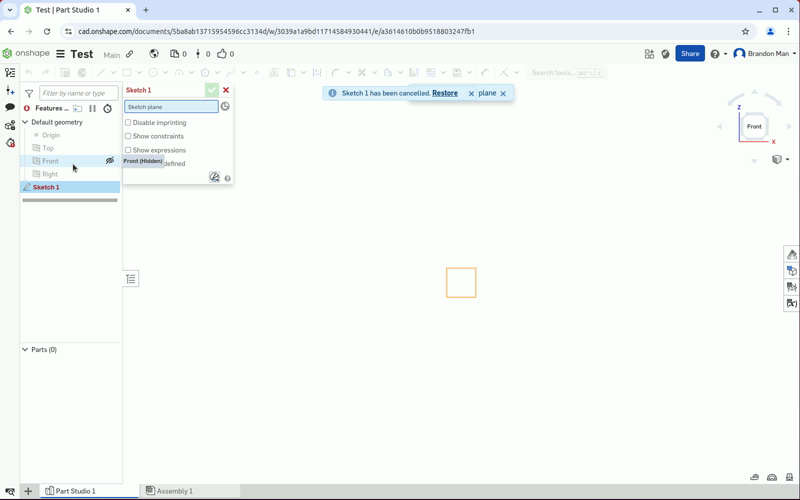
click(73, 163)
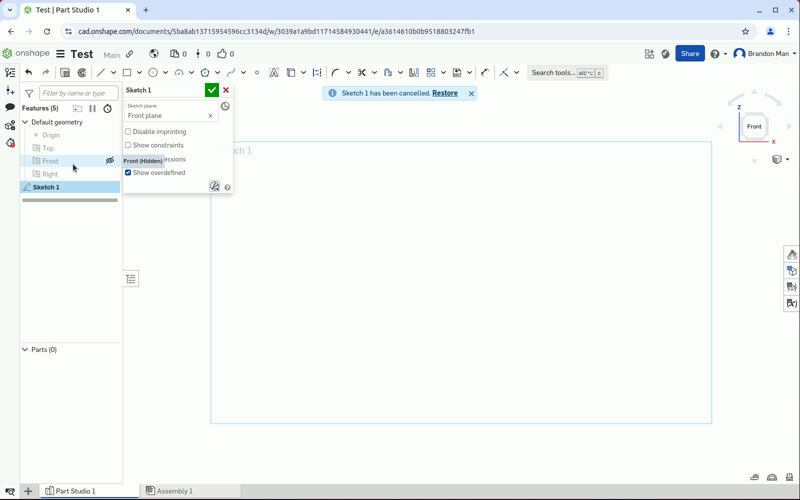
mouse_move(73, 352)
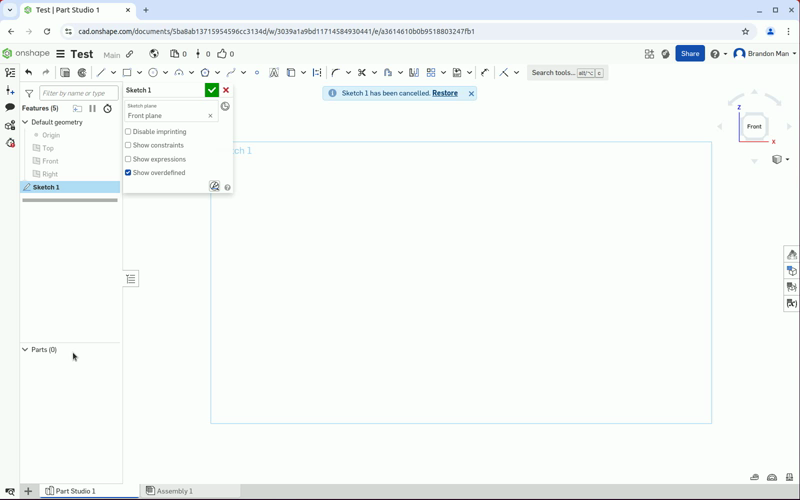
key(y)
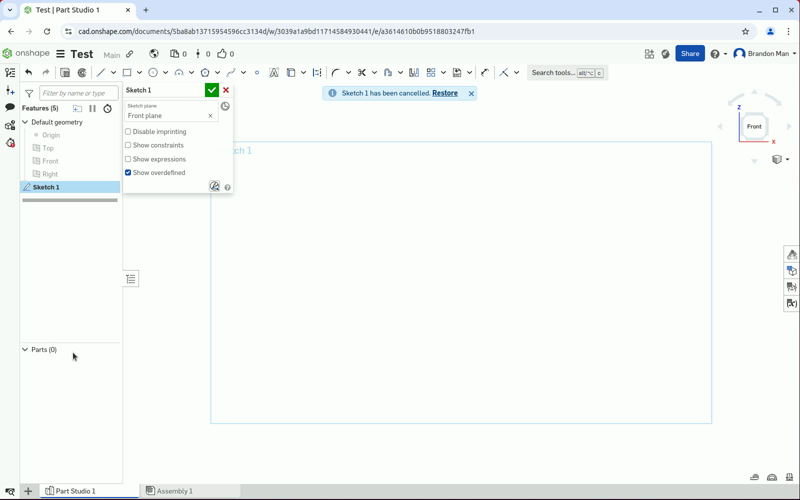
key(a)
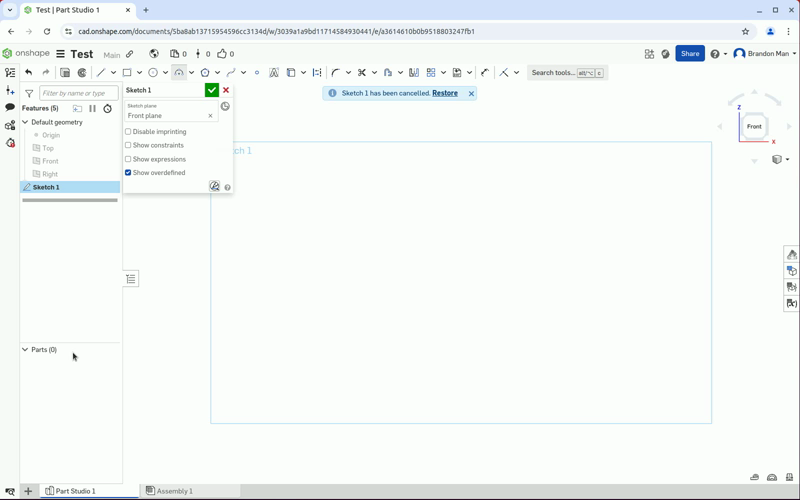
key_down(shift)
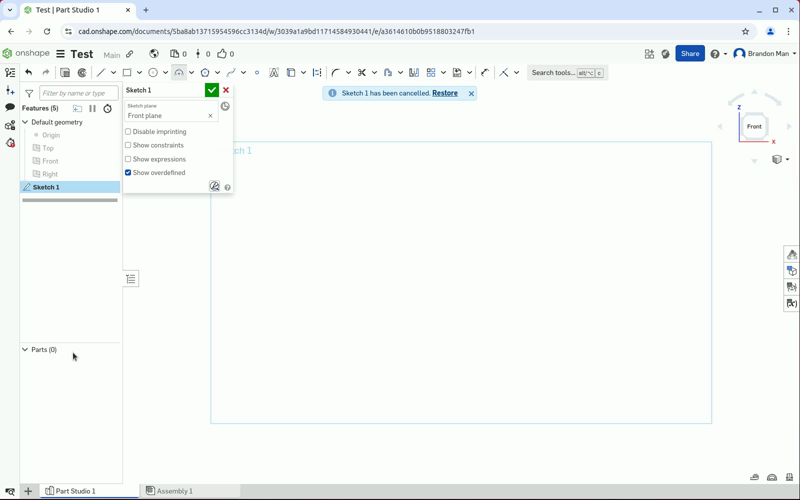
mouse_move(370, 282)
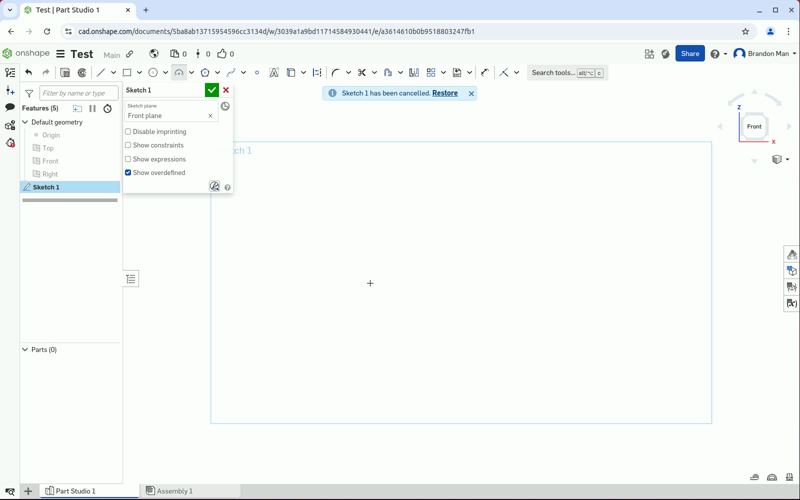
click(370, 282)
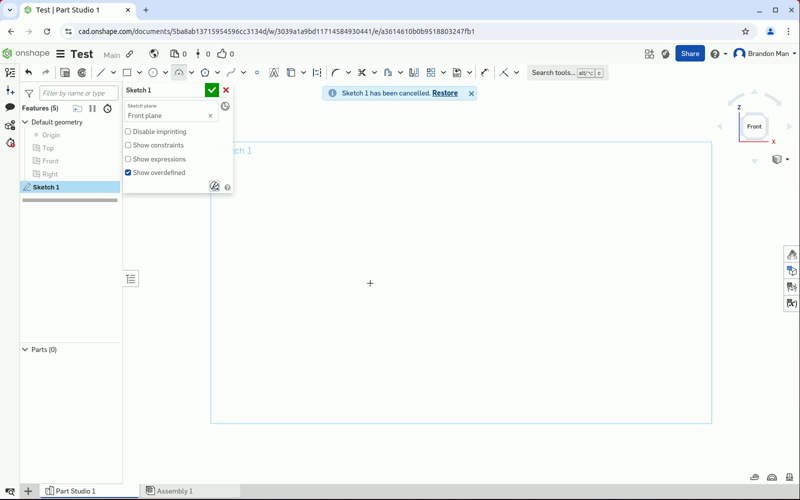
key_up(shift)
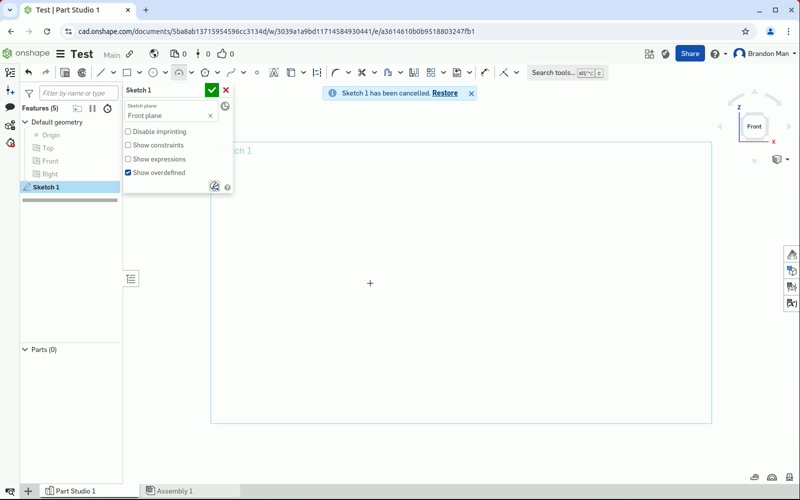
key_down(shift)
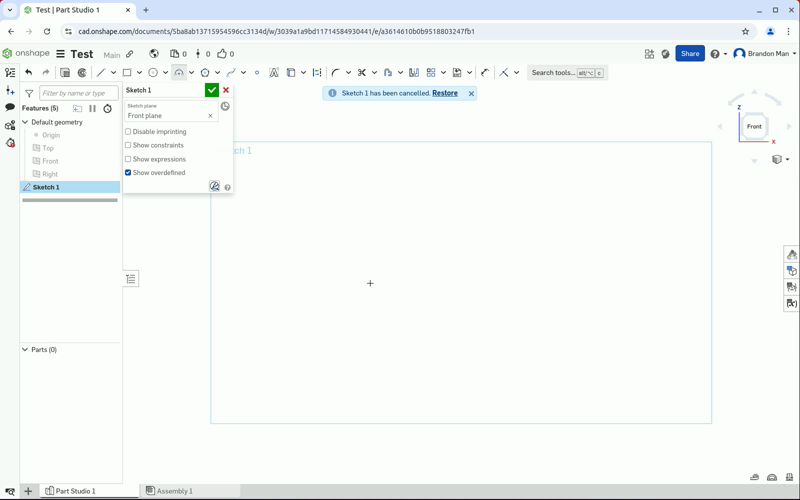
mouse_move(550, 282)
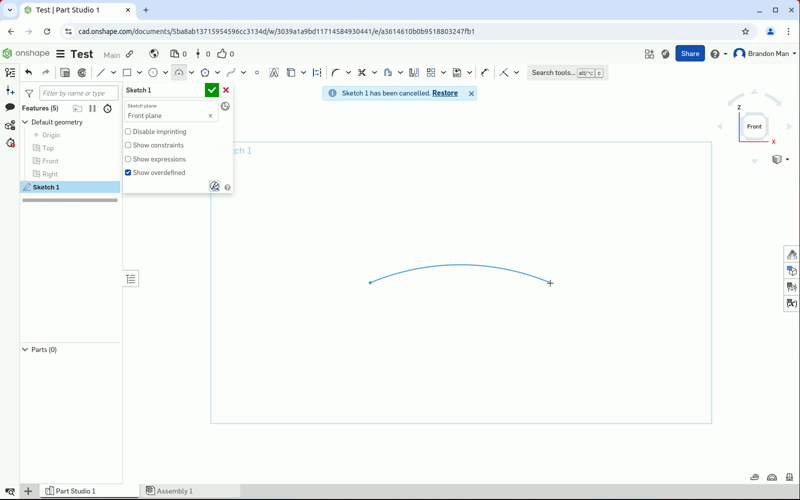
click(550, 282)
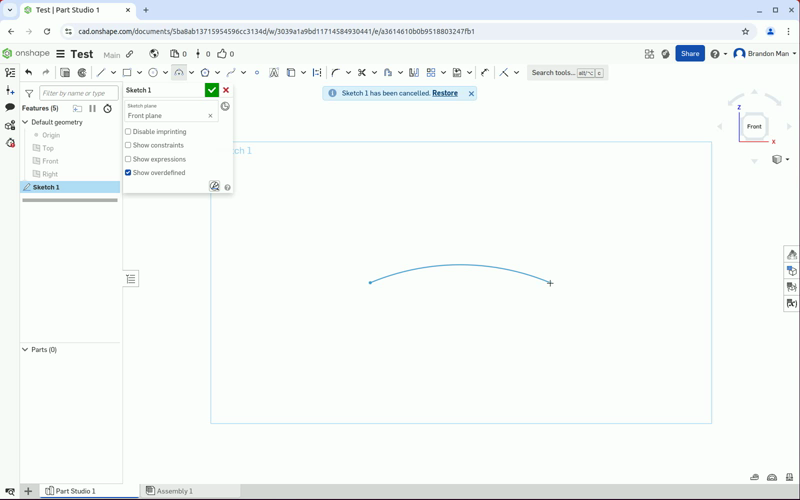
mouse_move(460, 372)
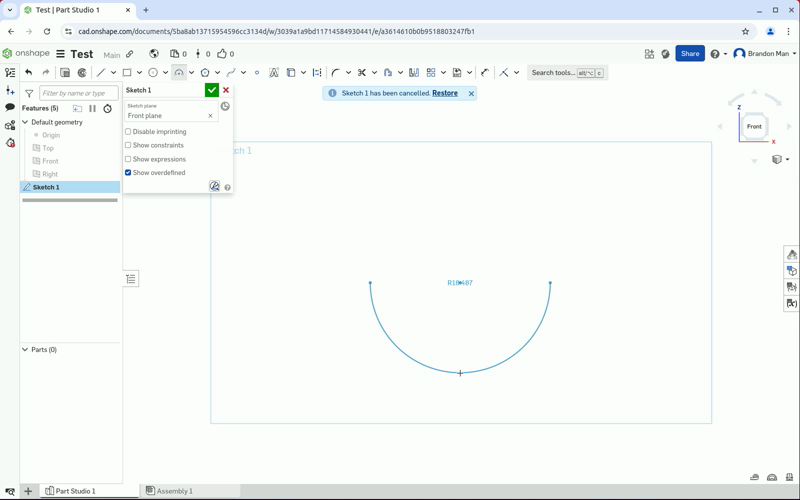
click(460, 372)
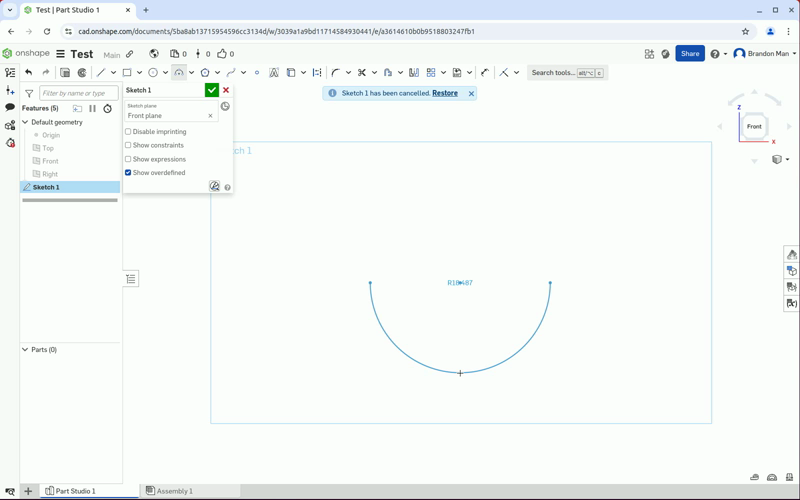
key_up(shift)
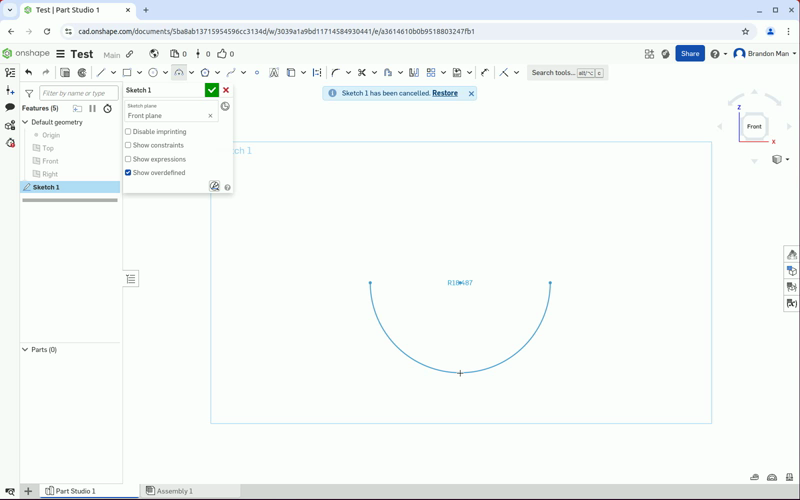
key(esc)
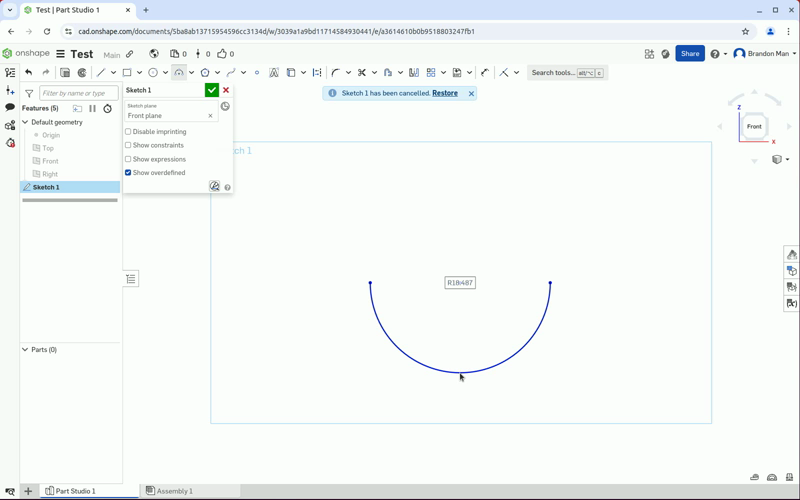
key(l)
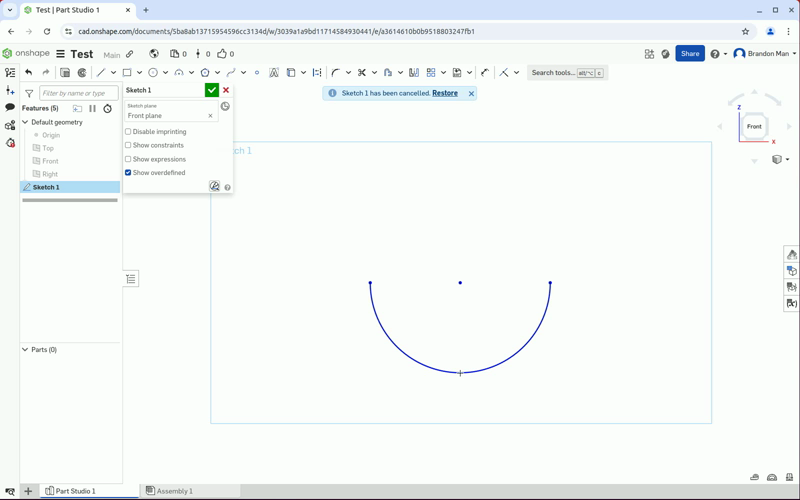
mouse_move(550, 282)
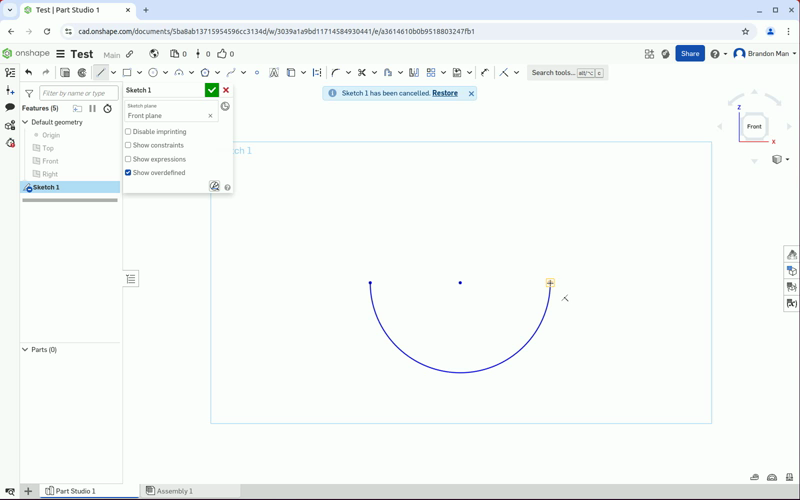
click(550, 282)
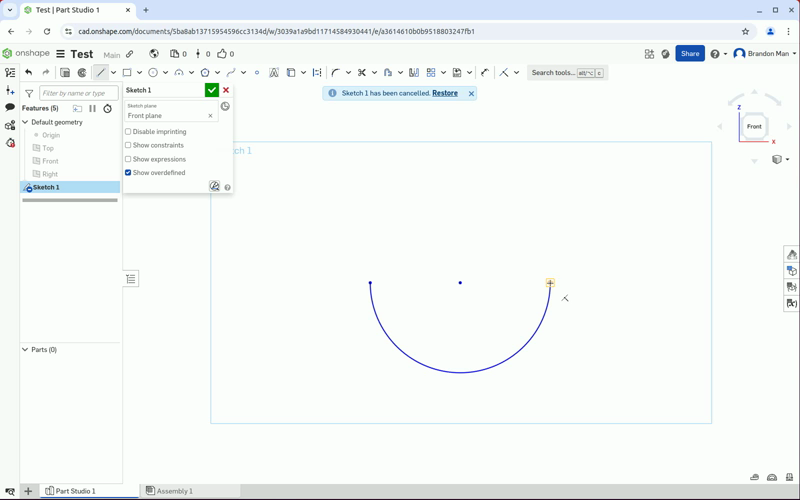
key_down(shift)
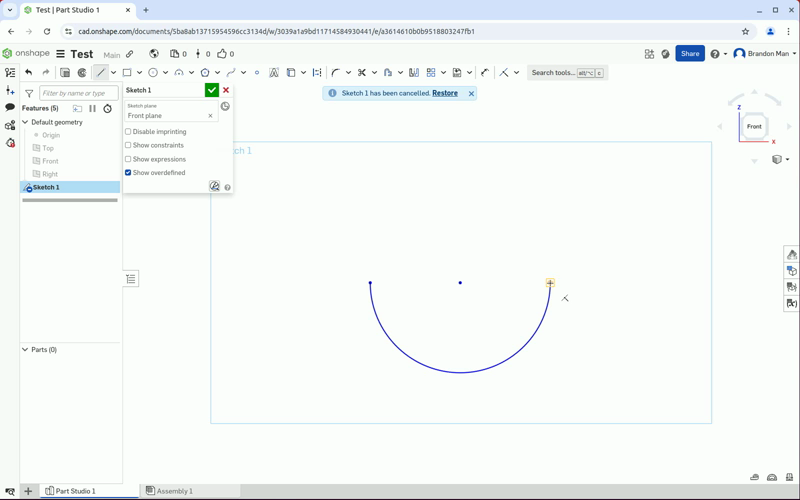
mouse_move(370, 282)
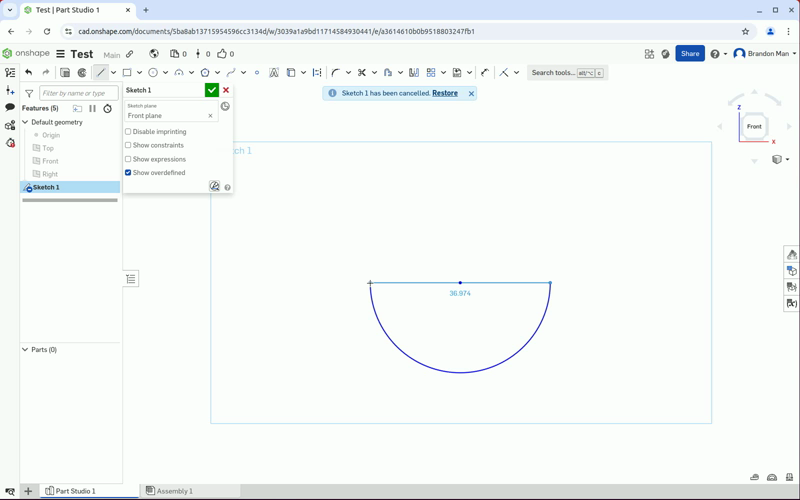
key_up(shift)
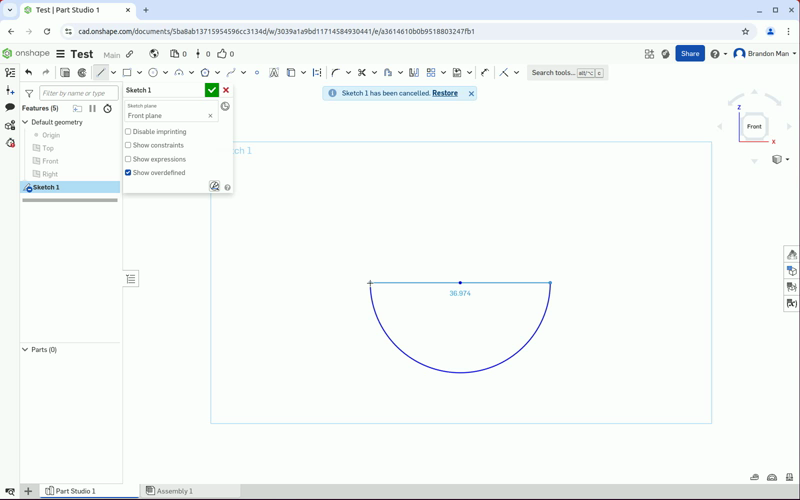
click(370, 282)
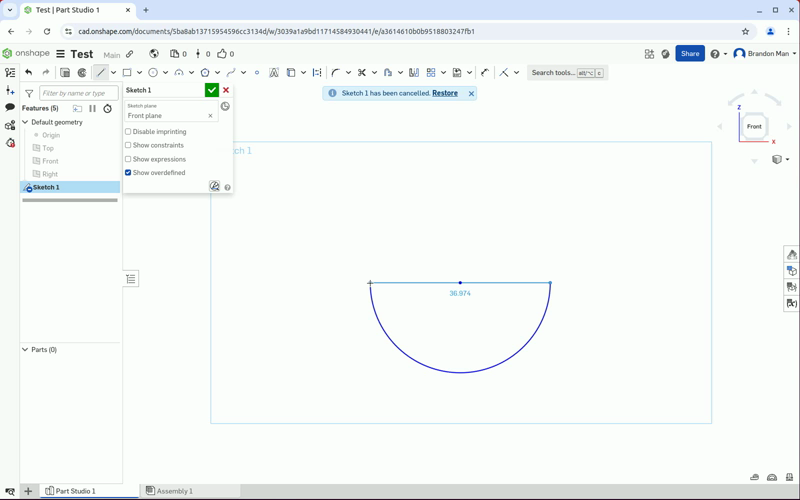
key(esc)
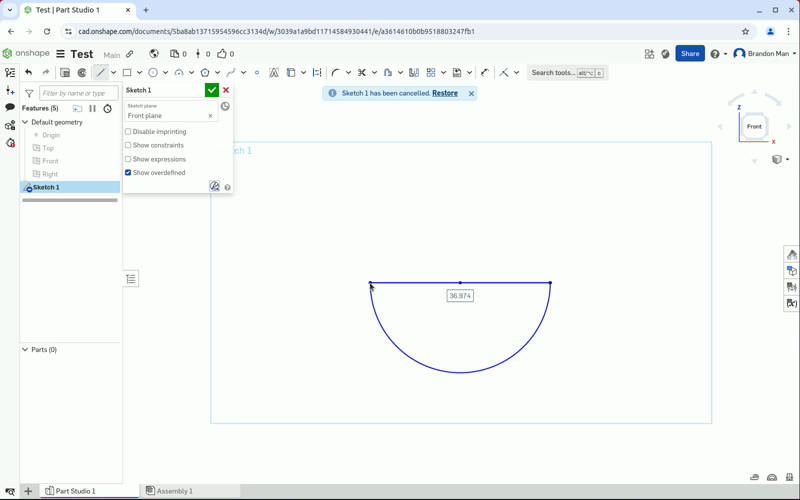
mouse_move(410, 316)
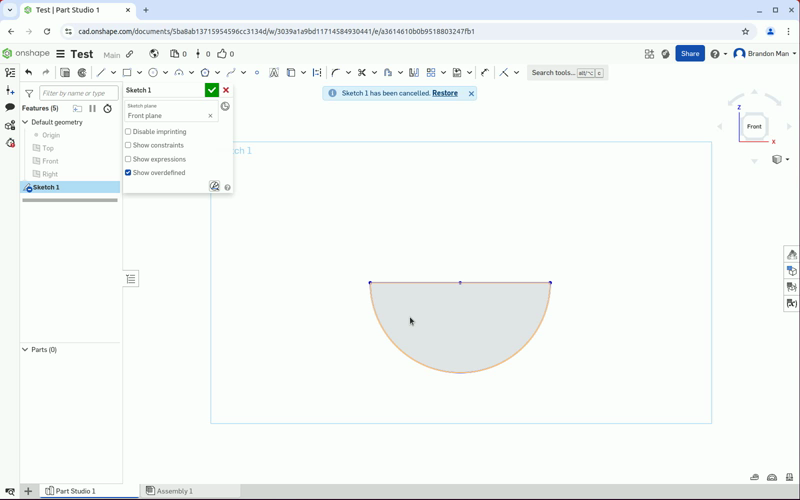
click(410, 316)
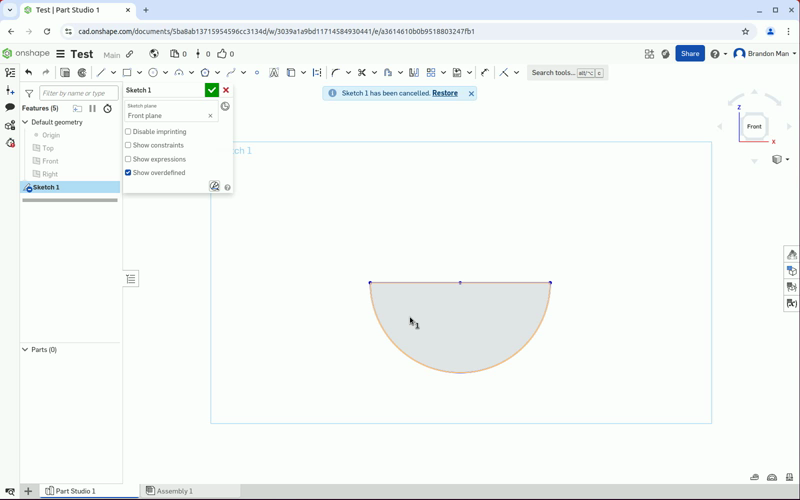
mouse_move(73, 352)
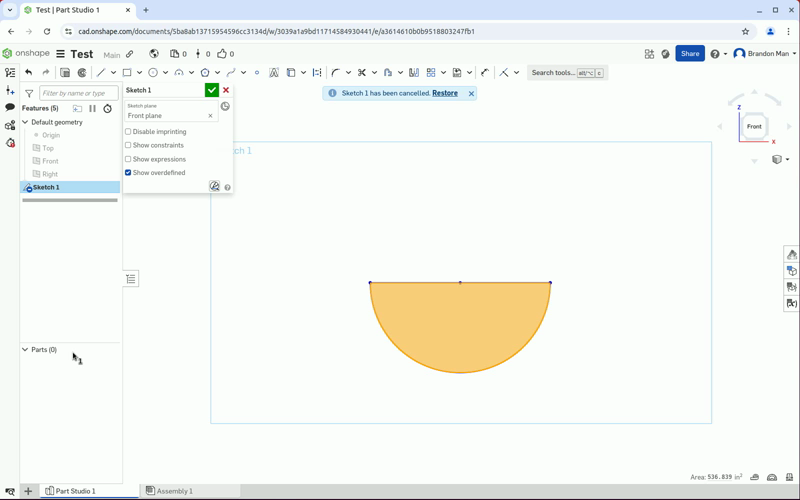
key(shift+y)
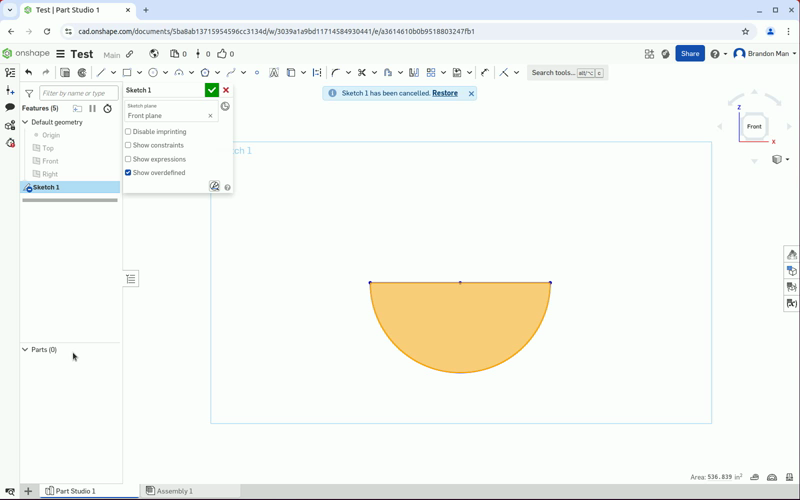
key(shift+e)
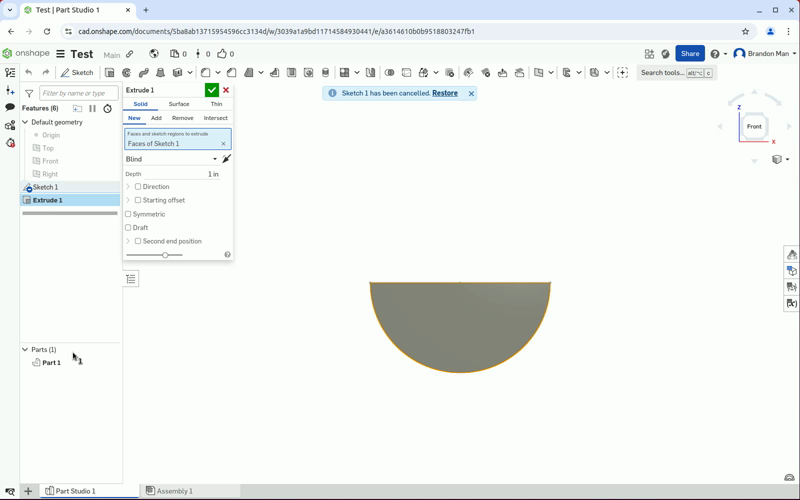
mouse_move(143, 106)
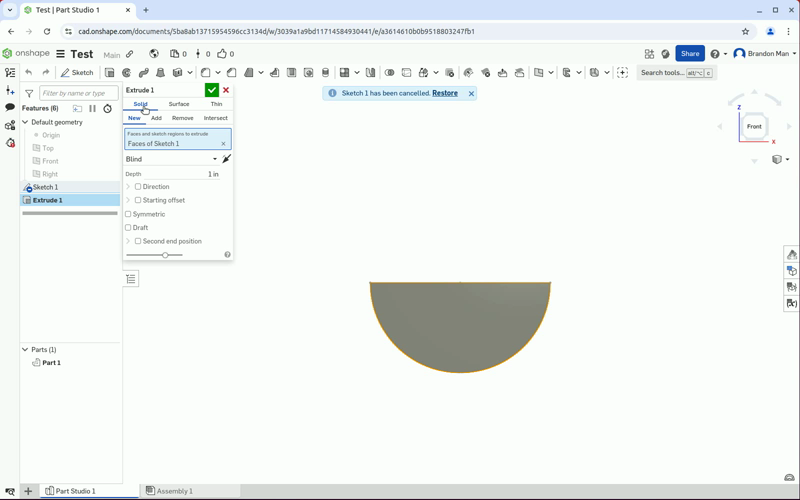
click(143, 106)
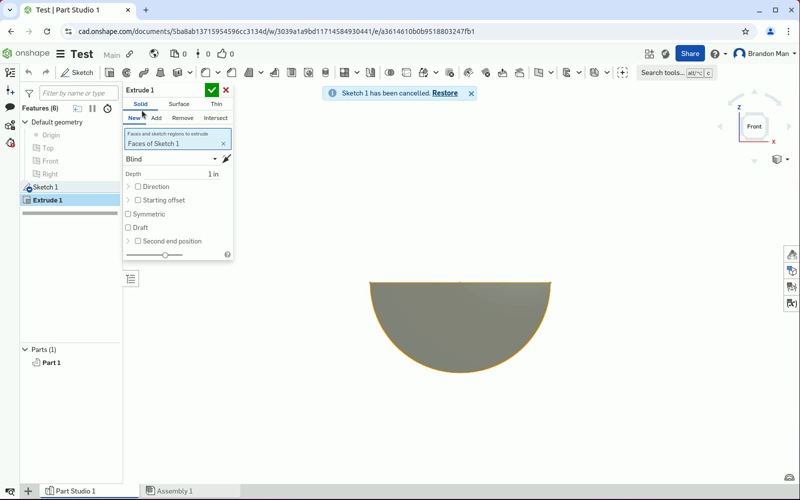
mouse_move(137, 120)
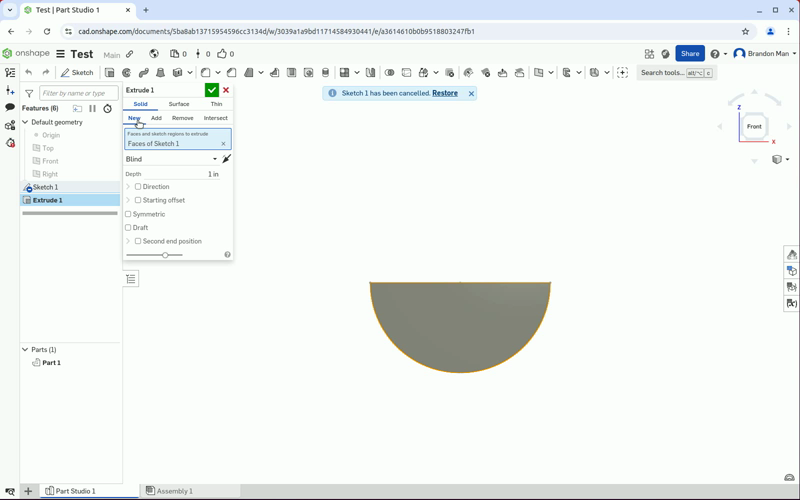
click(137, 120)
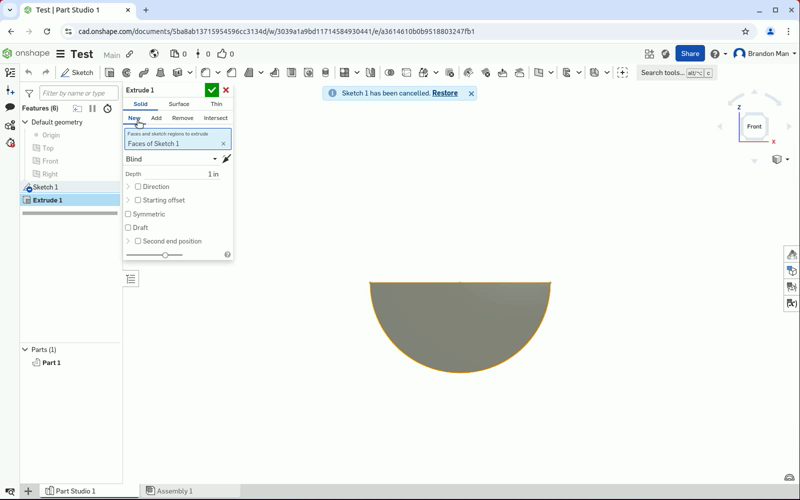
key(tab, 4)
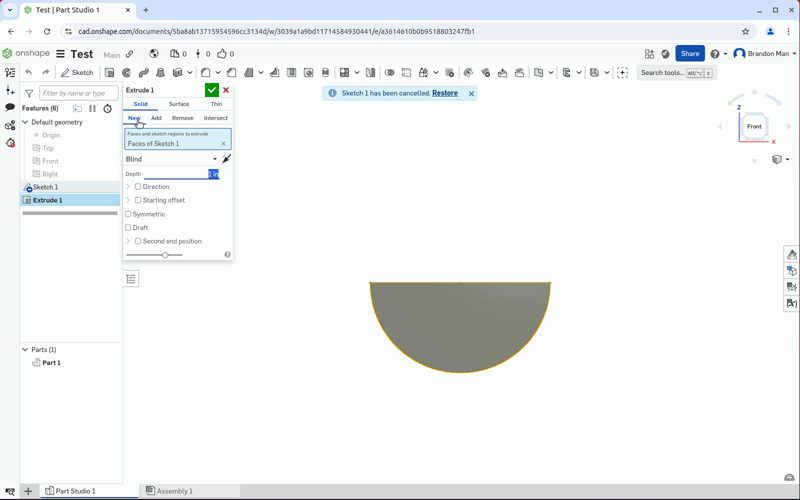
text(46.216)
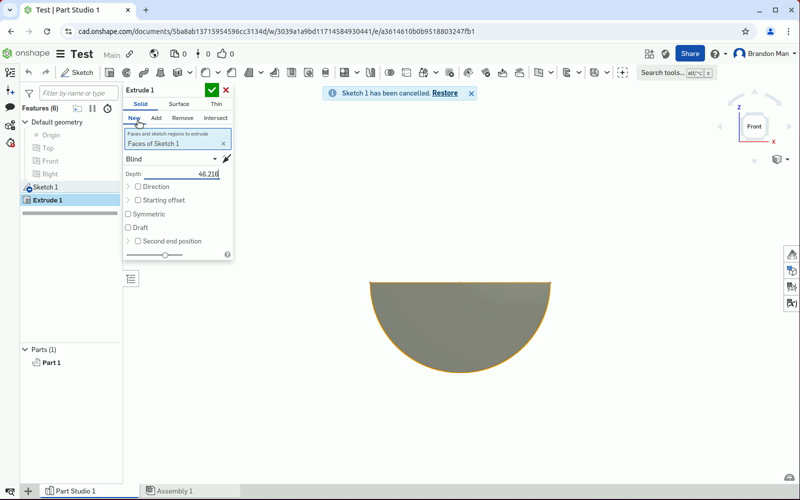
key(tab, 3)
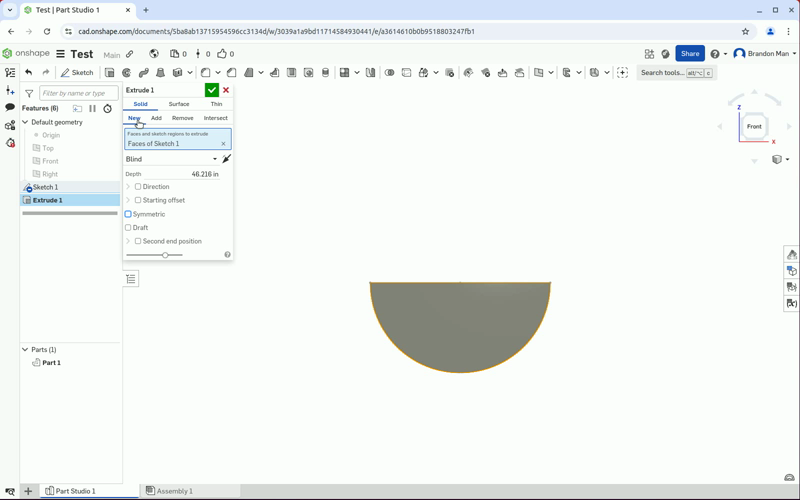
key(space)
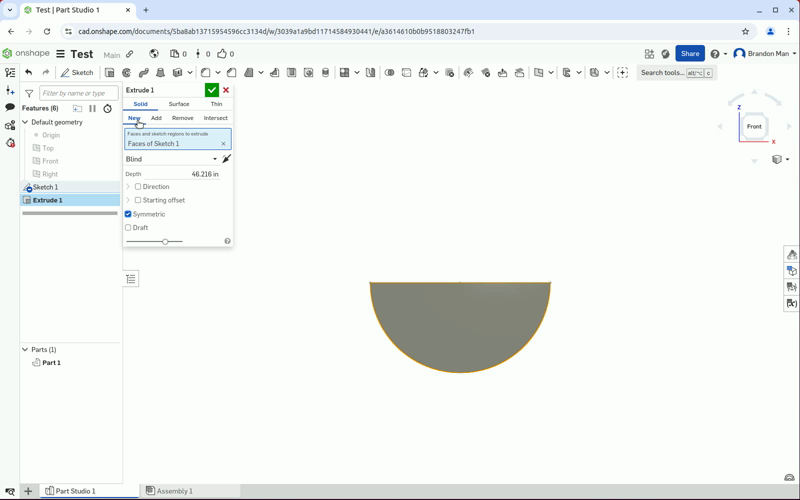
key(enter)
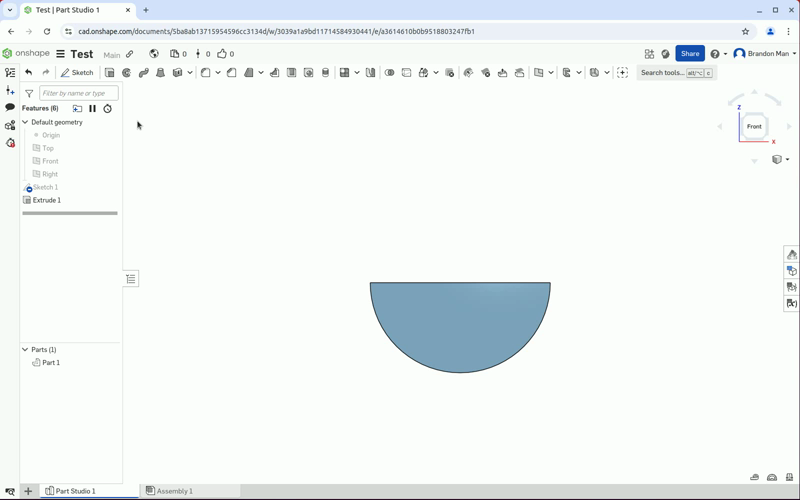
key(shift+h)
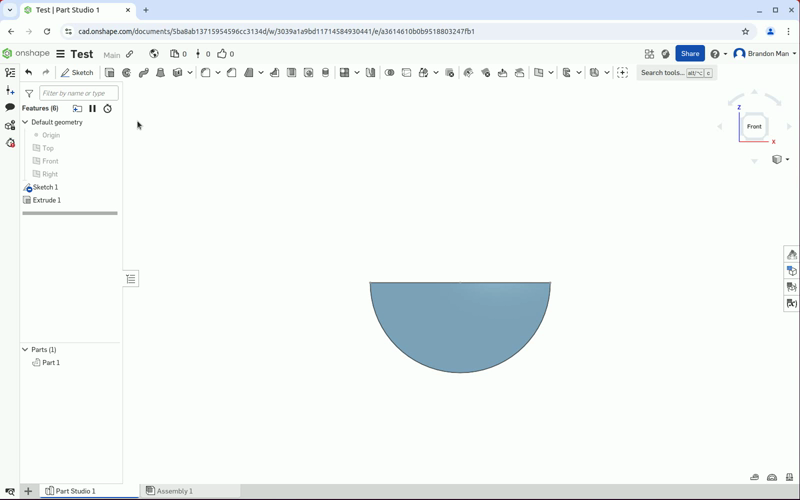
key(shift+h)
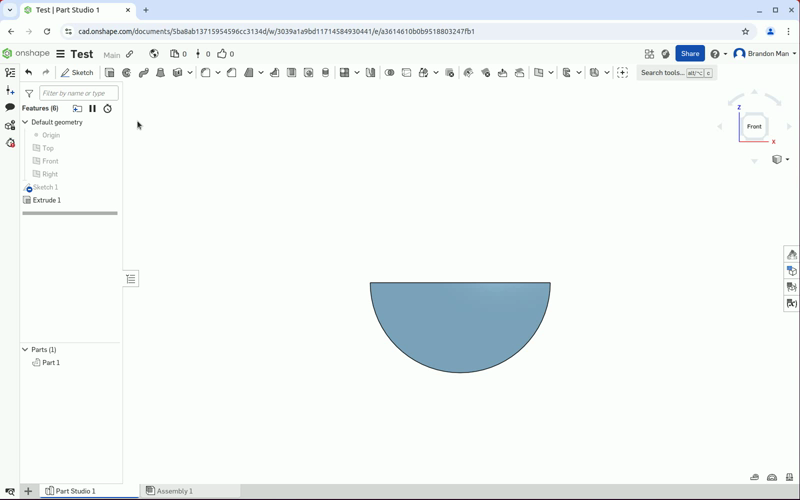
mouse_move(73, 189)
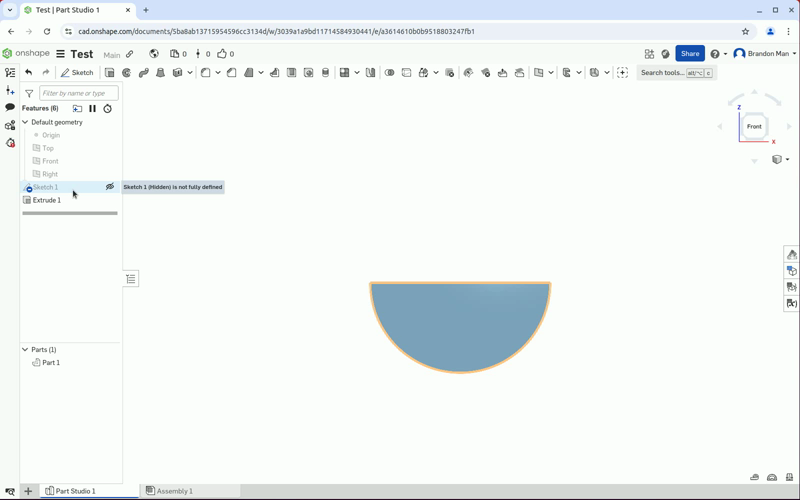
click(73, 189)
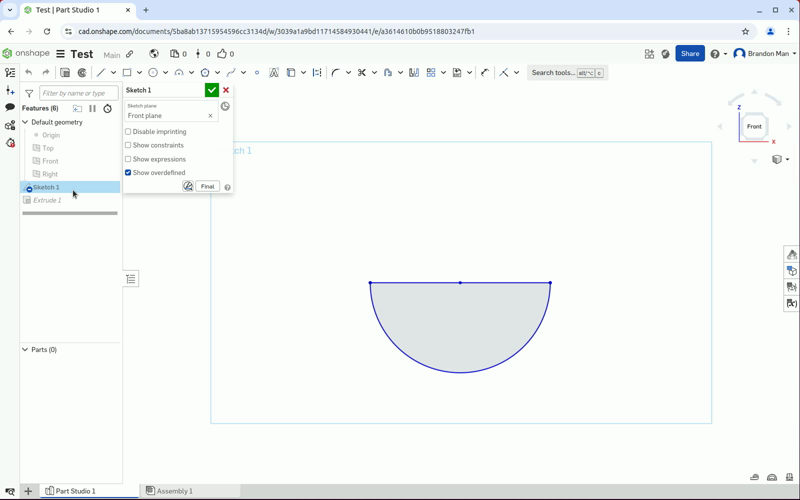
mouse_move(229, 92)
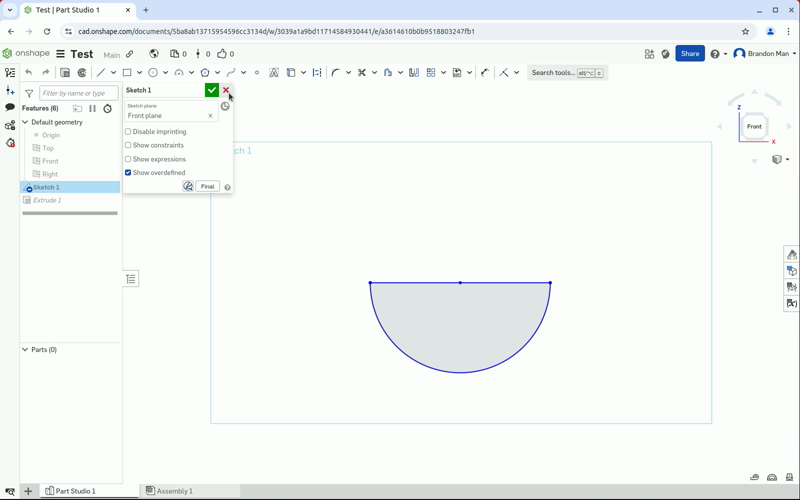
click(229, 92)
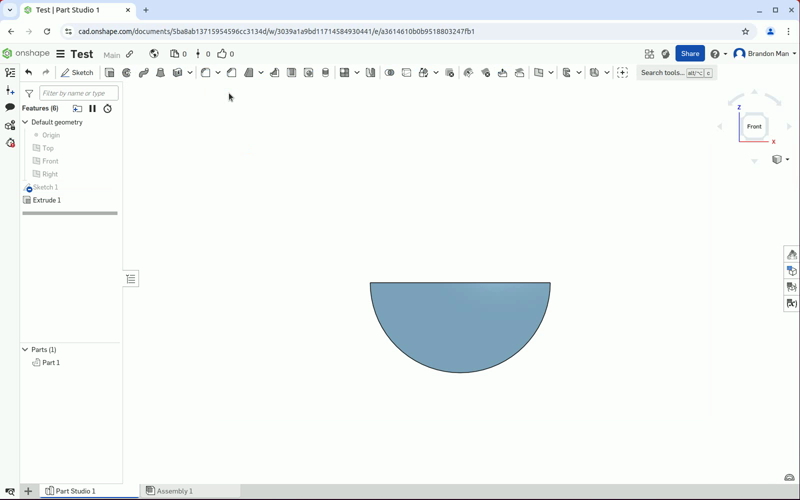
mouse_move(73, 352)
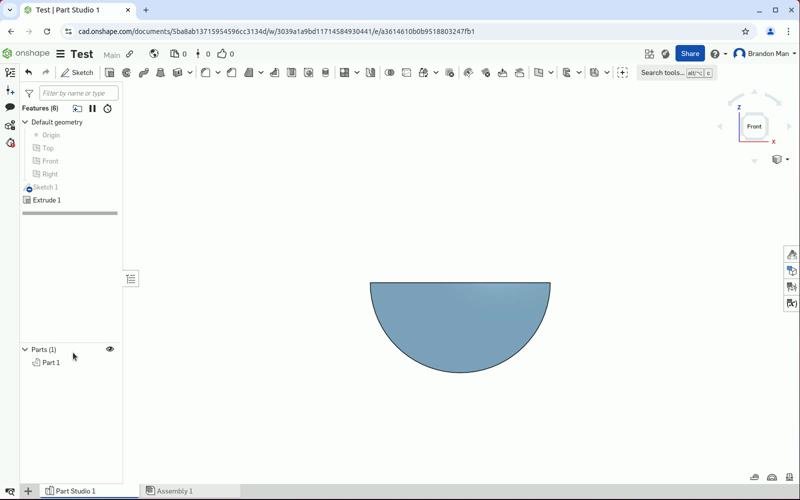
key(y)
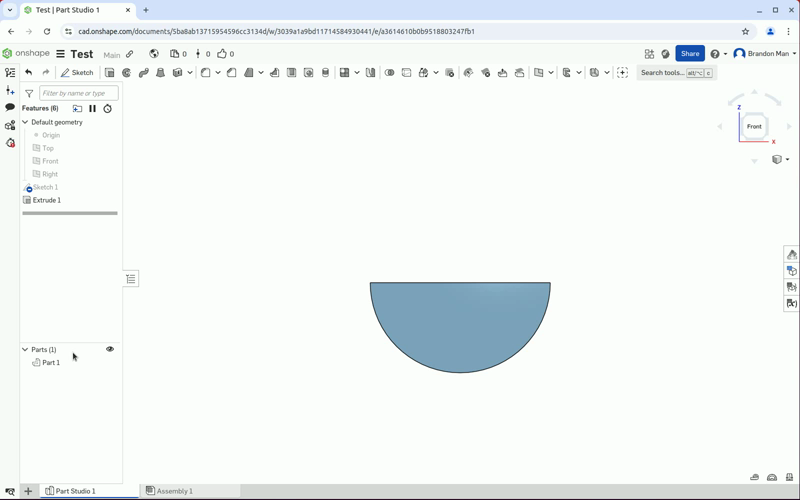
key(shift+p)
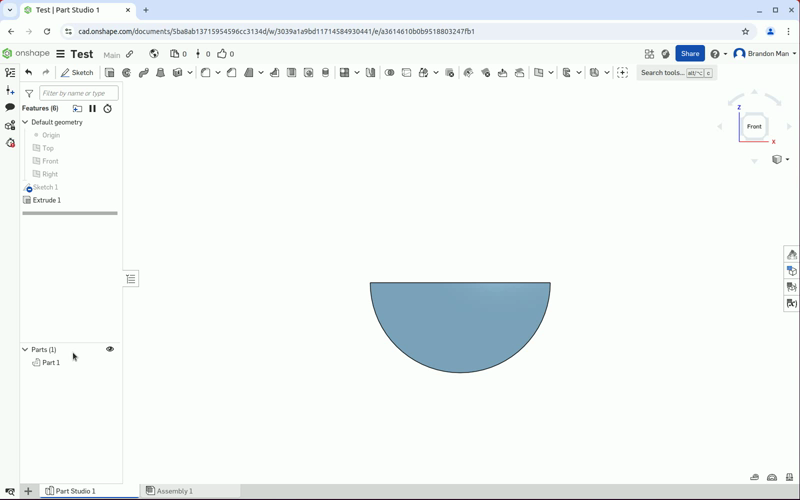
key(space)
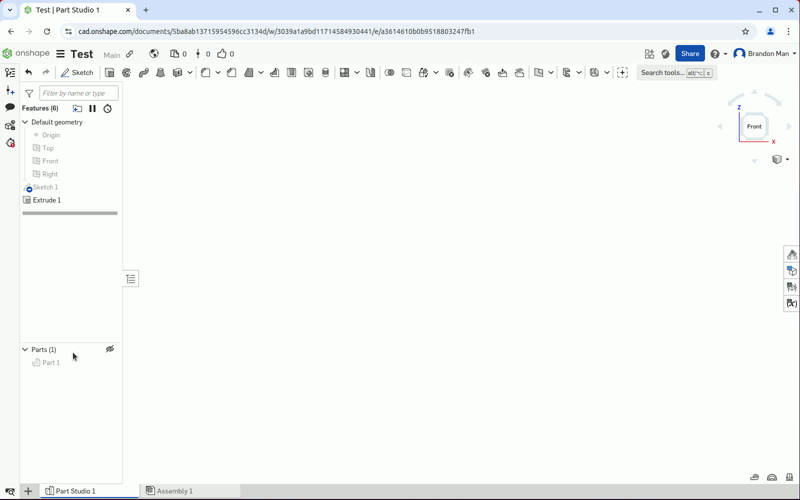
key_down(shift)
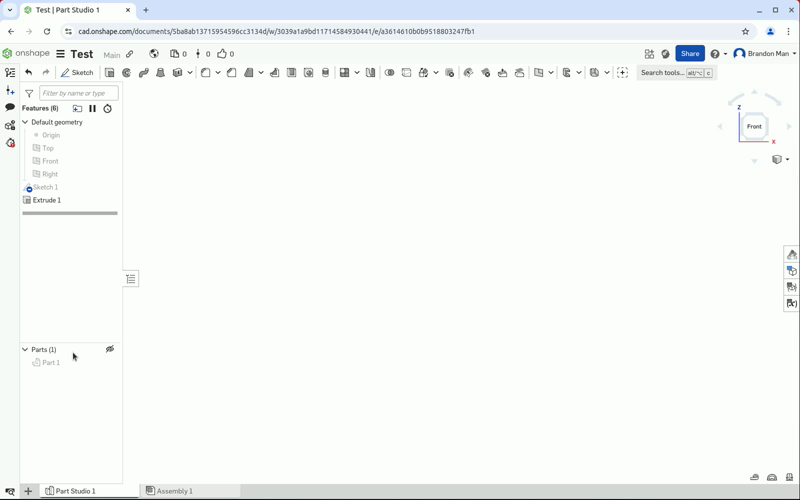
key(down)
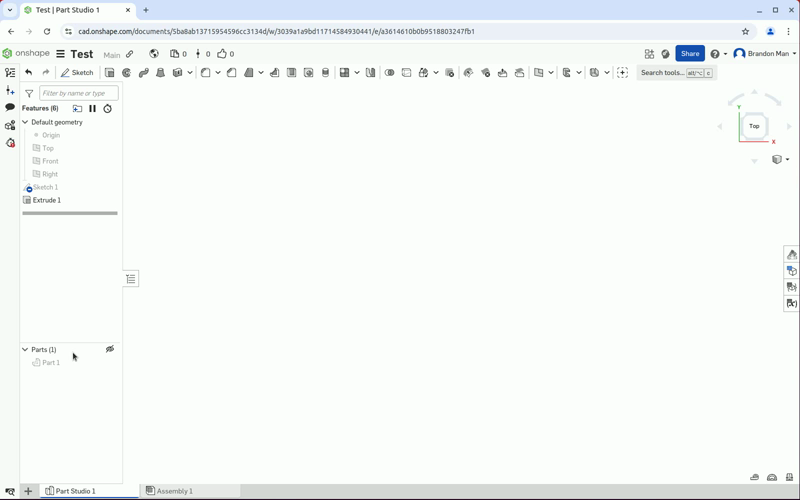
key_up(shift)
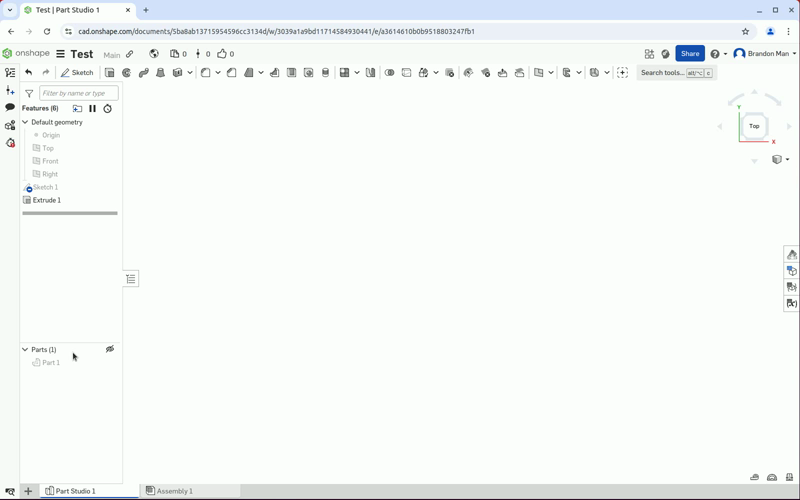
mouse_move(73, 352)
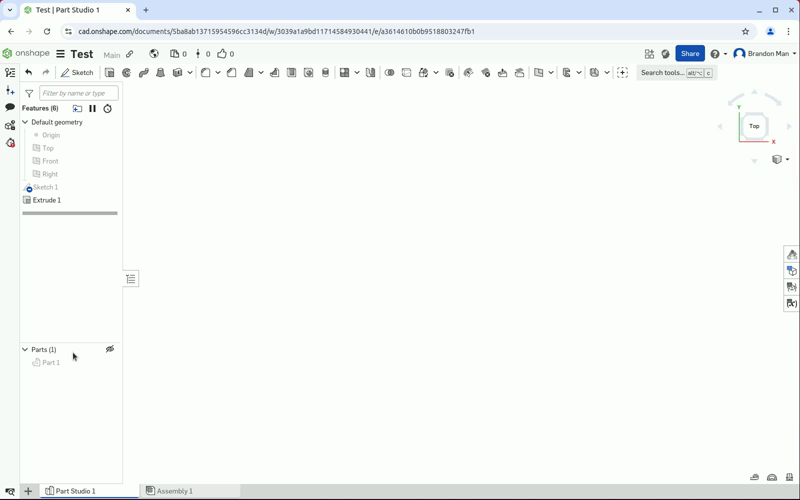
key(shift+y)
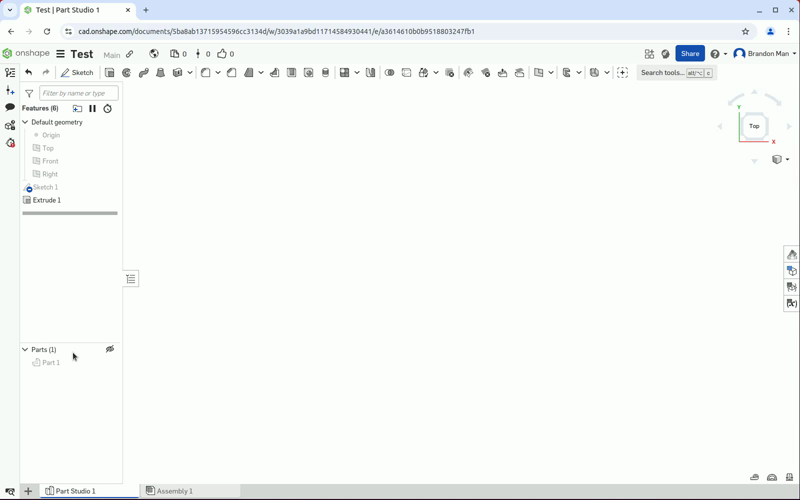
key(shift+s)
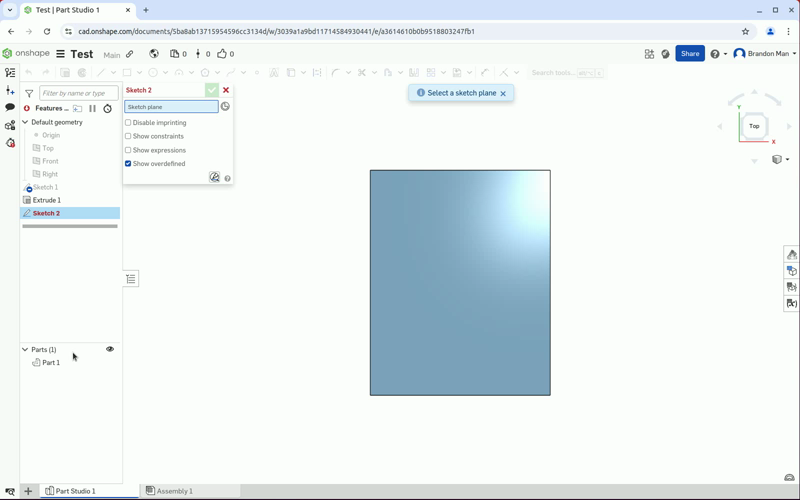
mouse_move(73, 150)
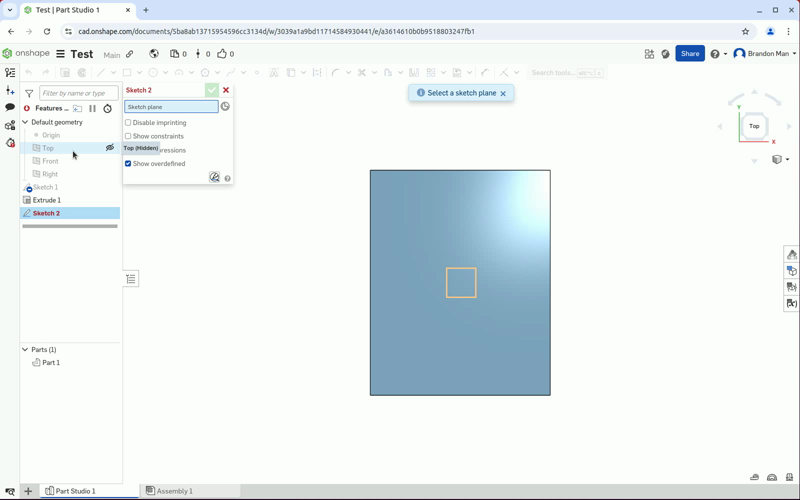
click(73, 150)
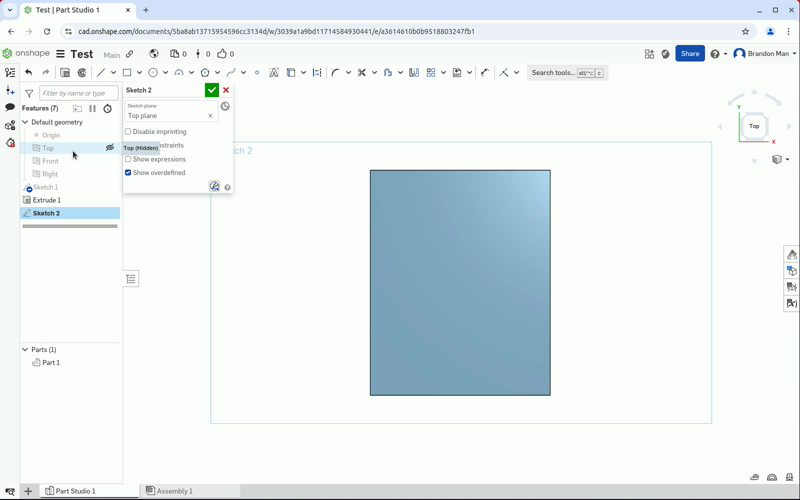
mouse_move(73, 352)
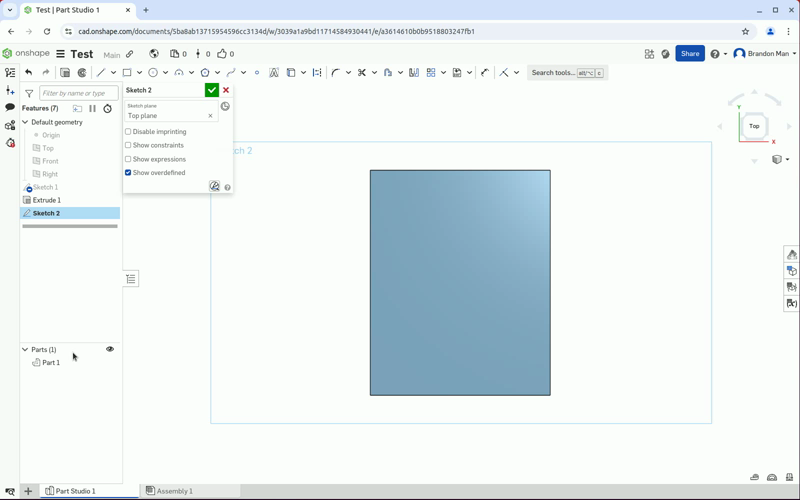
key(y)
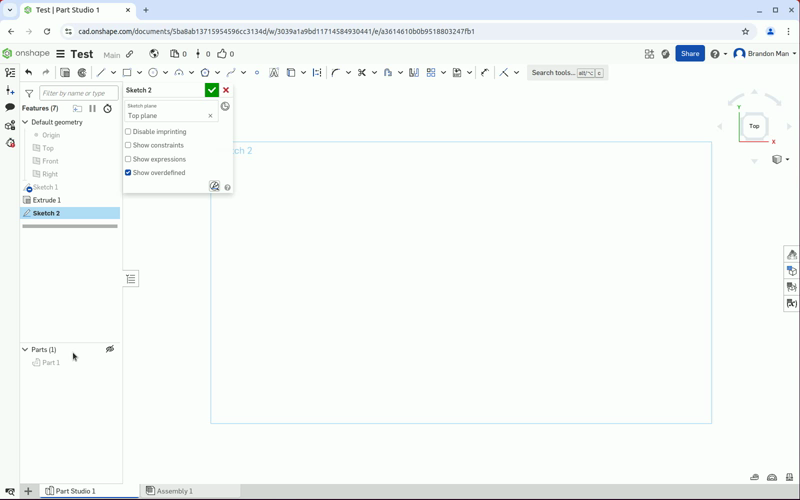
key(c)
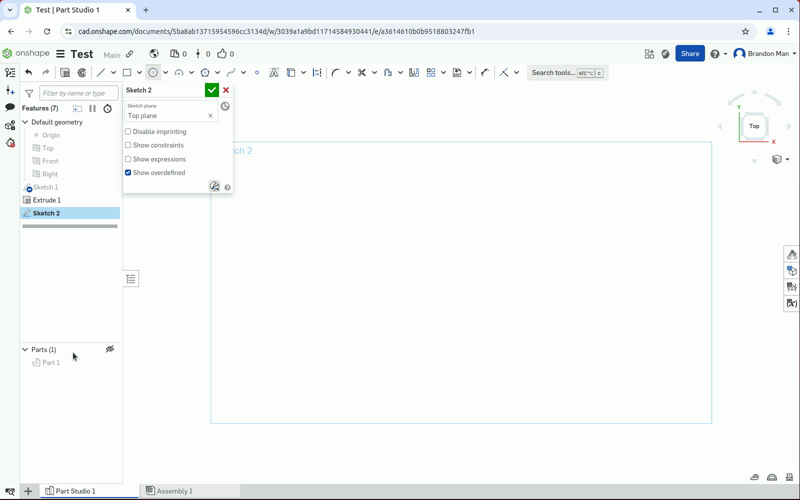
key_down(shift)
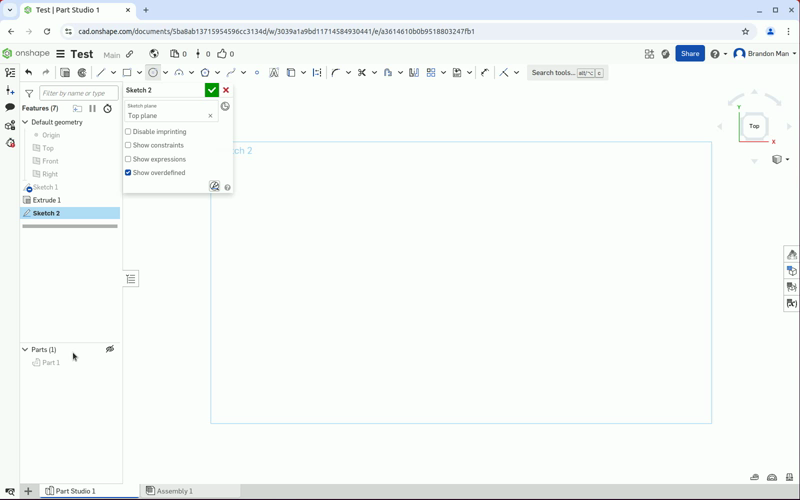
mouse_move(461, 282)
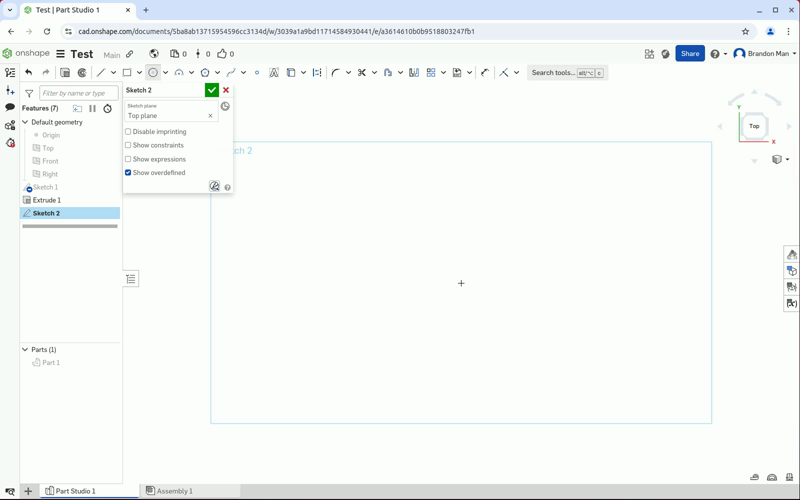
click(461, 282)
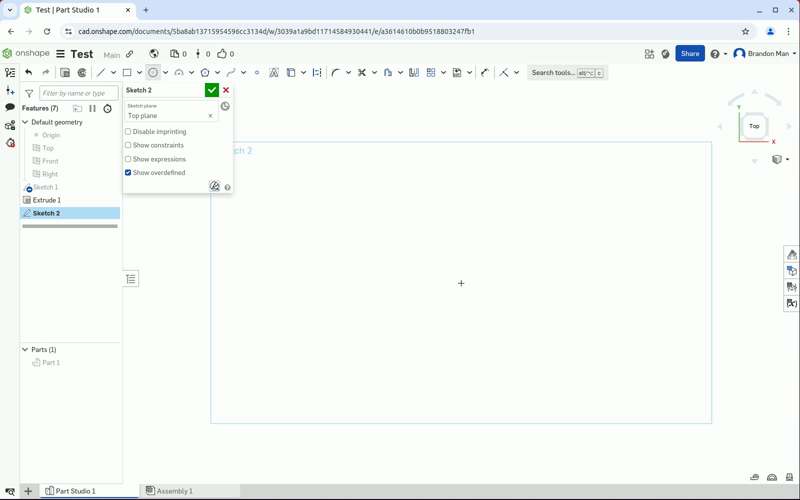
key_up(shift)
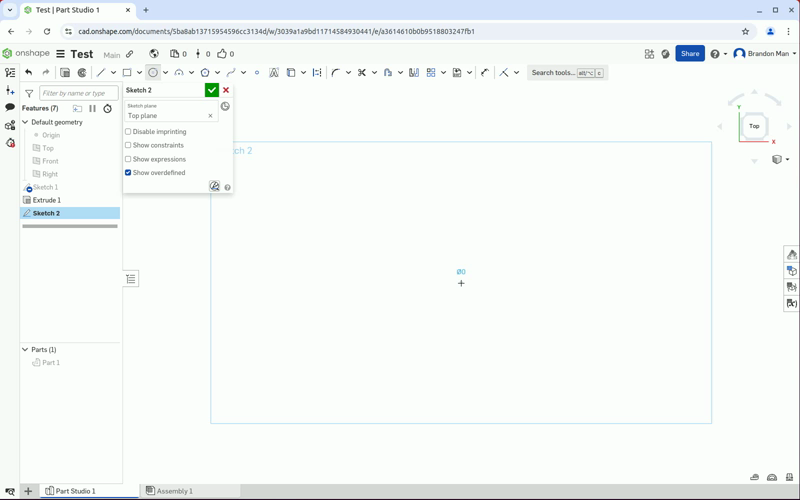
mouse_move(512, 282)
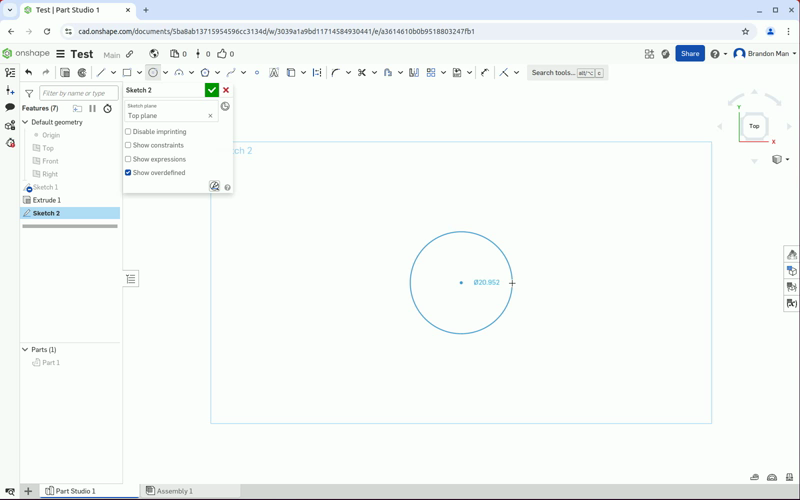
click(512, 282)
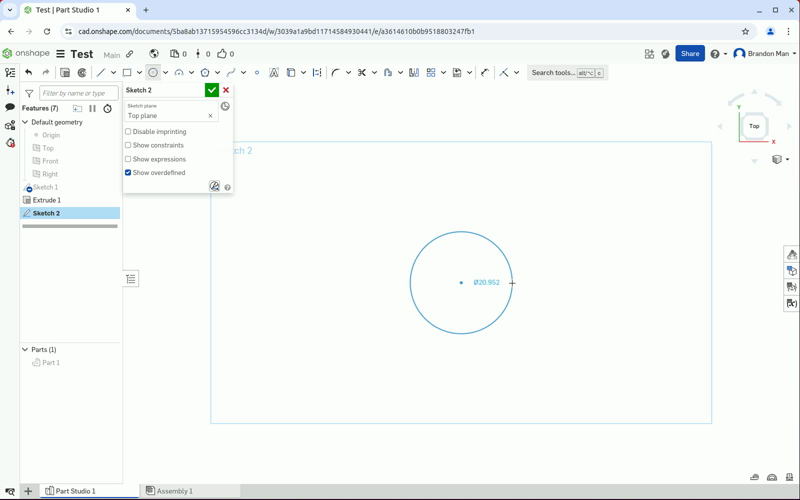
key(esc)
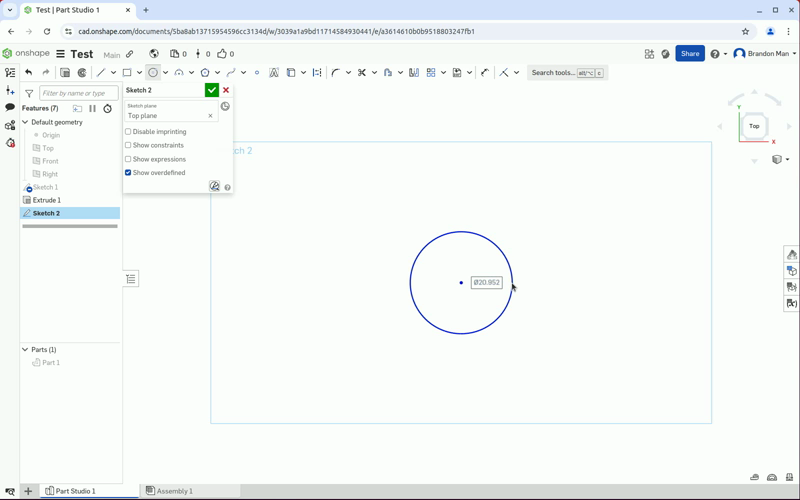
mouse_move(444, 294)
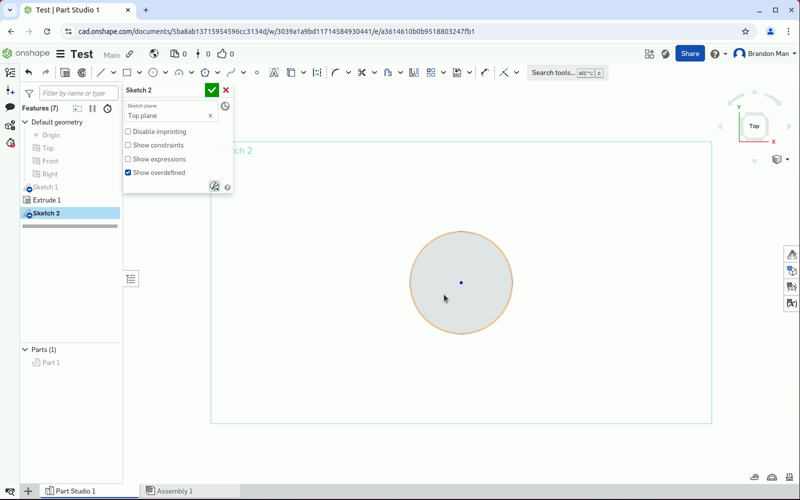
click(444, 294)
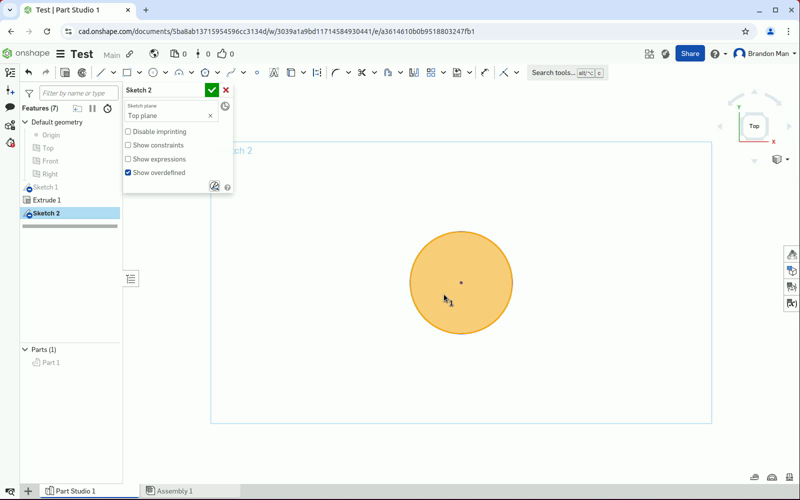
mouse_move(73, 352)
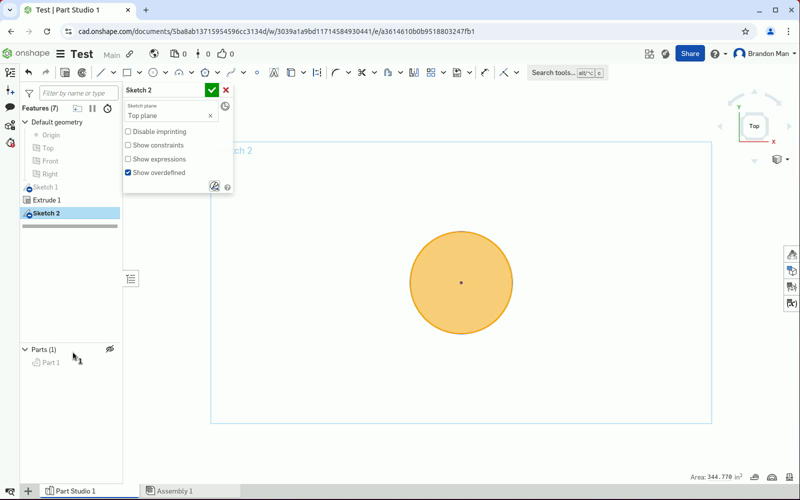
key(shift+y)
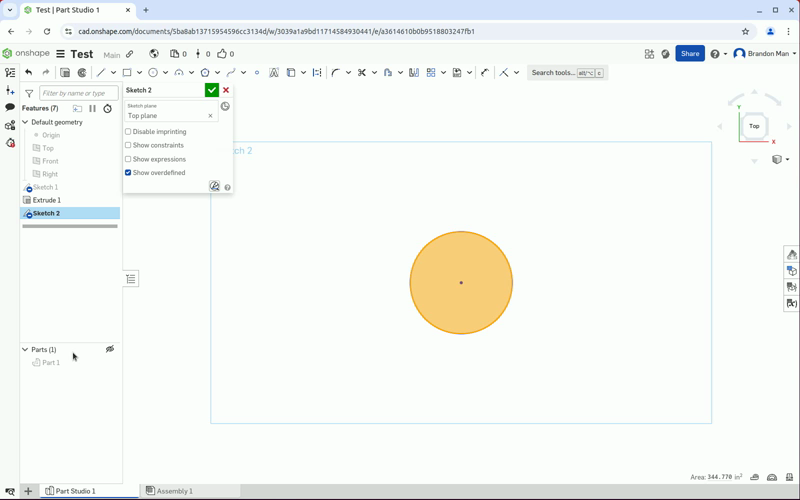
key(shift+e)
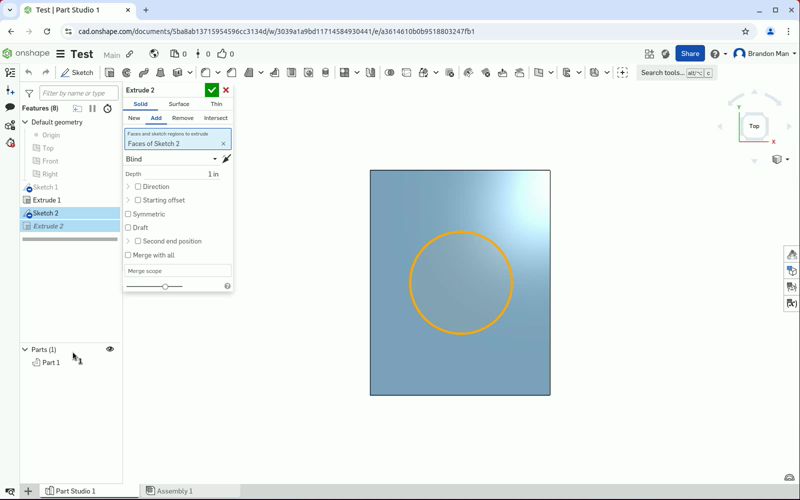
mouse_move(143, 106)
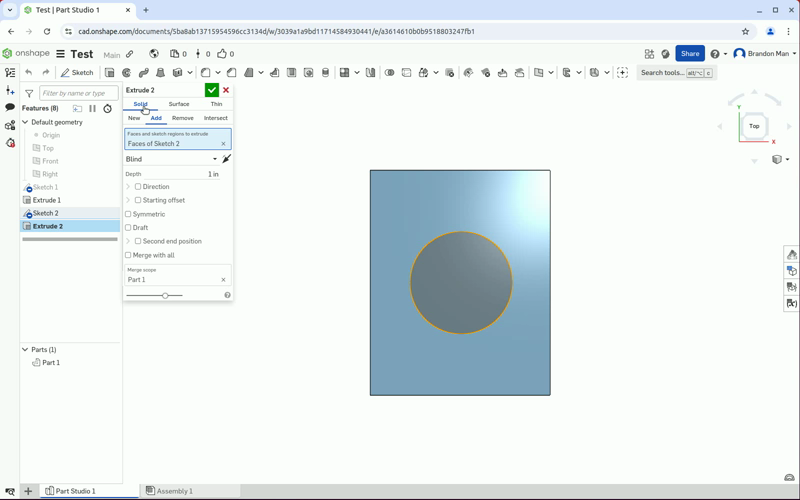
click(143, 106)
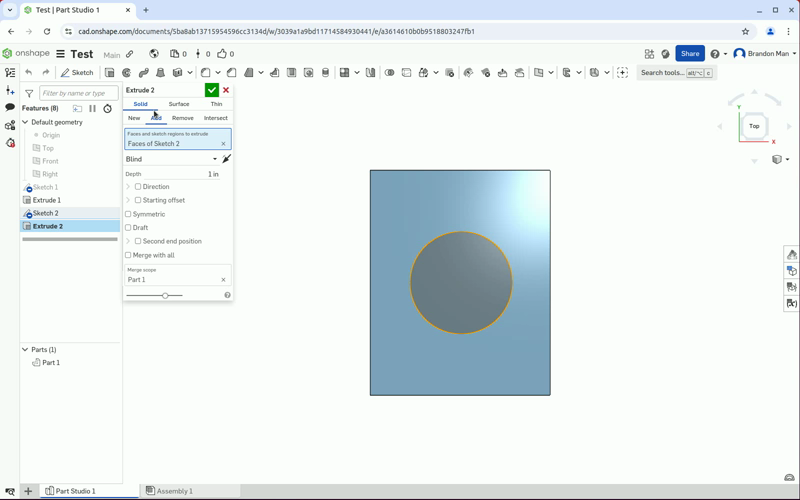
mouse_move(186, 120)
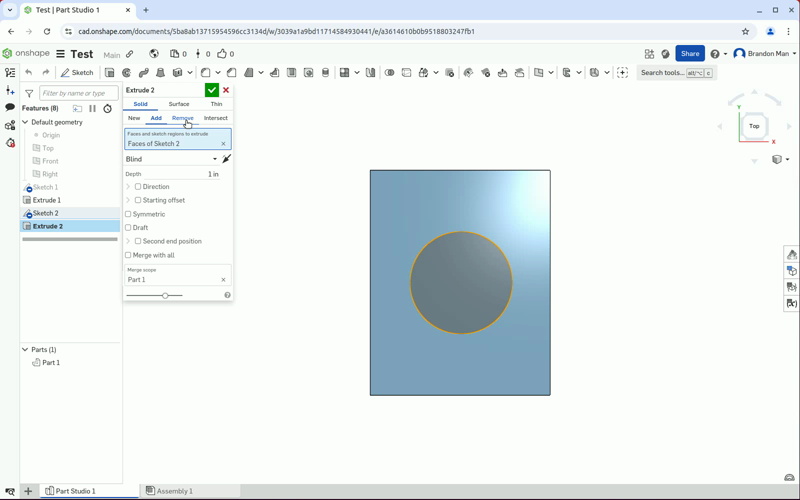
click(186, 120)
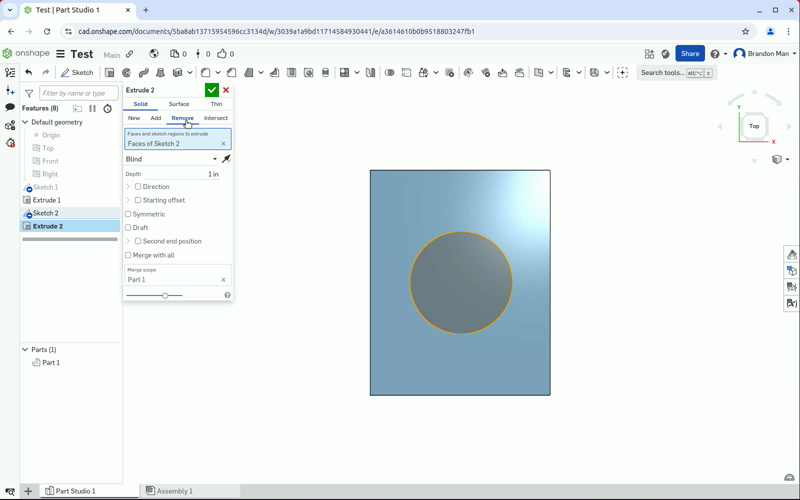
key(tab, 4)
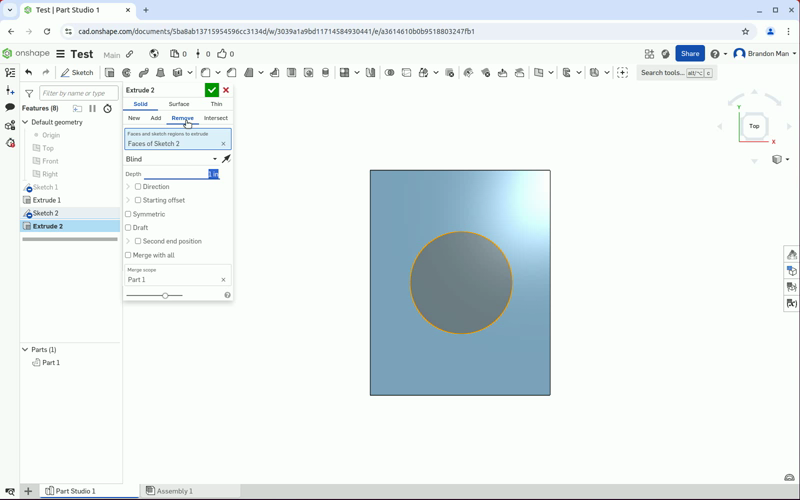
text(30.811)
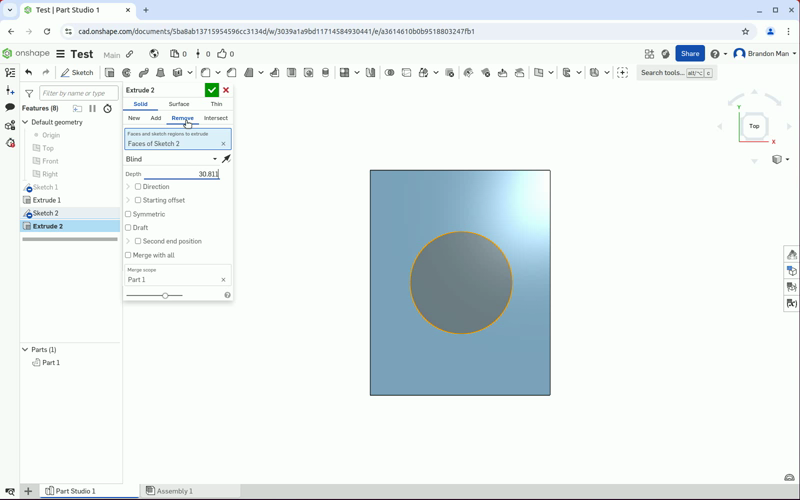
key(tab, 6)
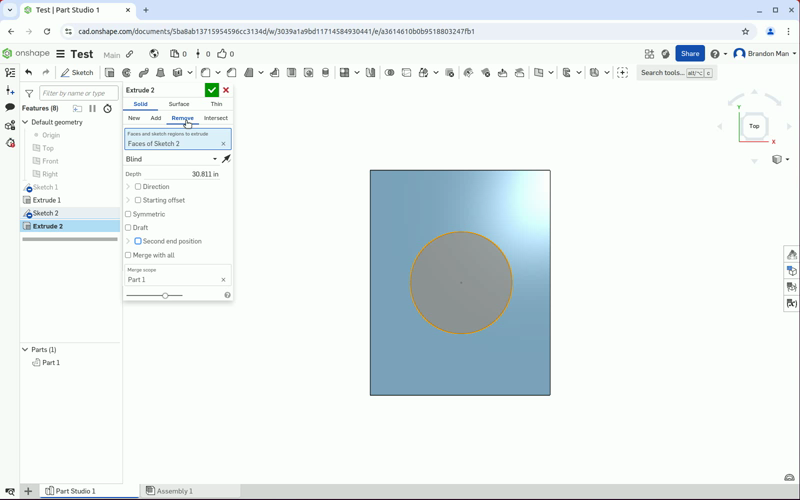
key(space)
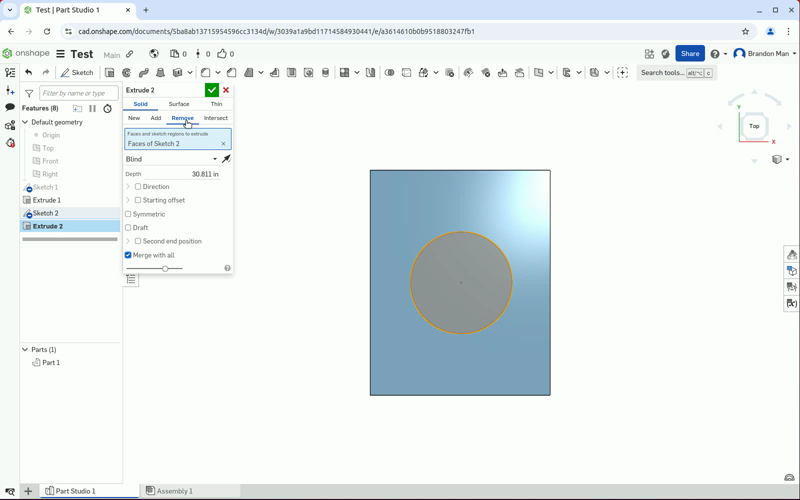
key(enter)
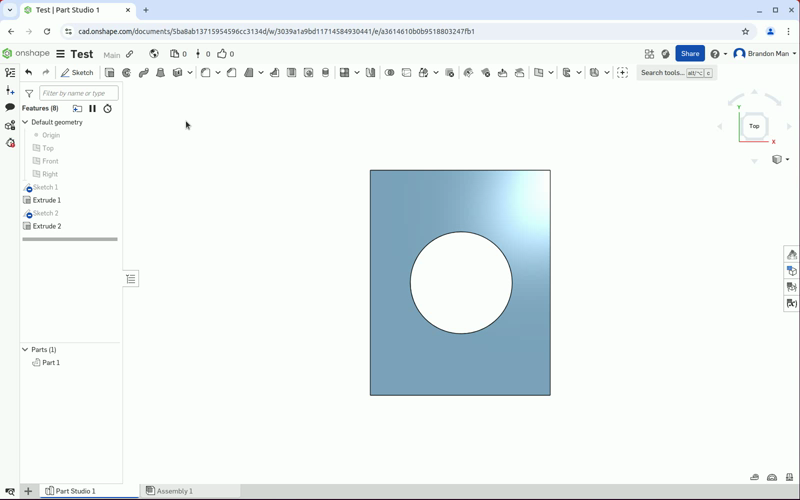
key(shift+h)
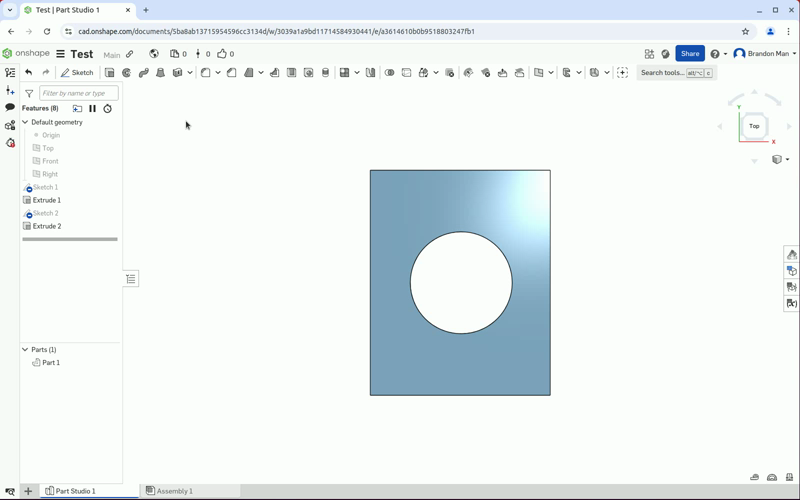
key(shift+h)
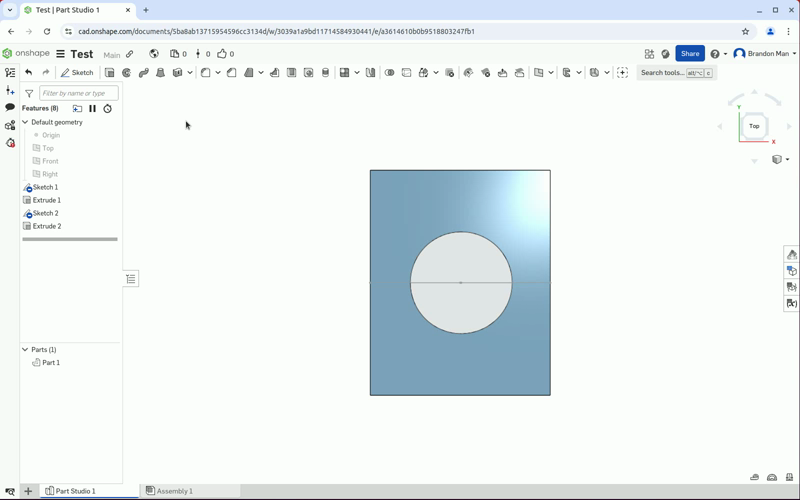
key(shift+7)
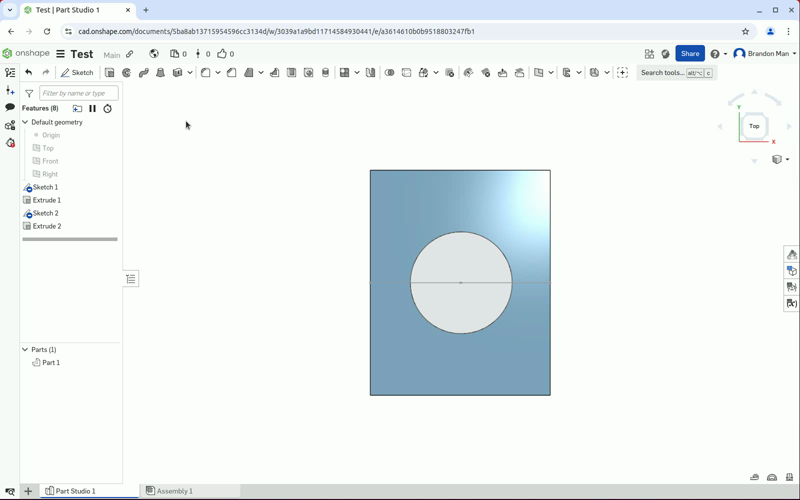
key(up, 3)
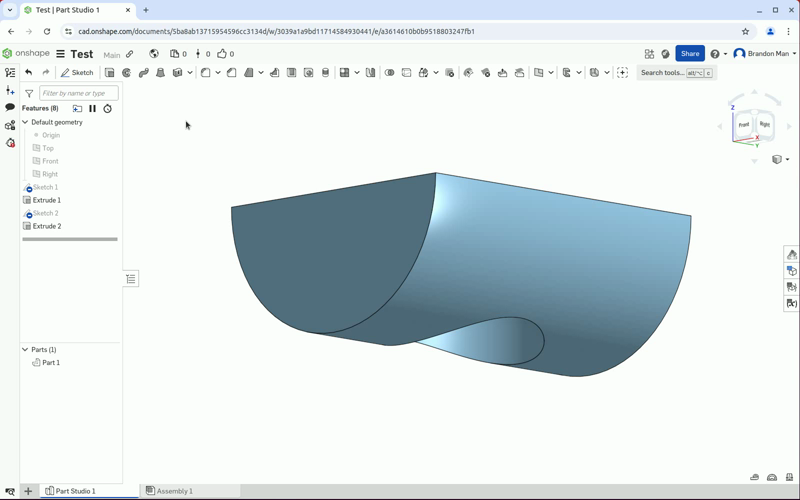
key(left, 3)
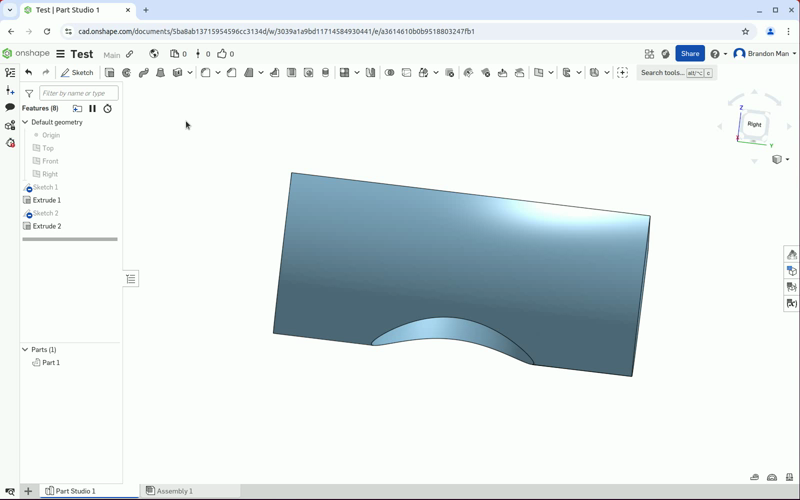
key(right, 3)
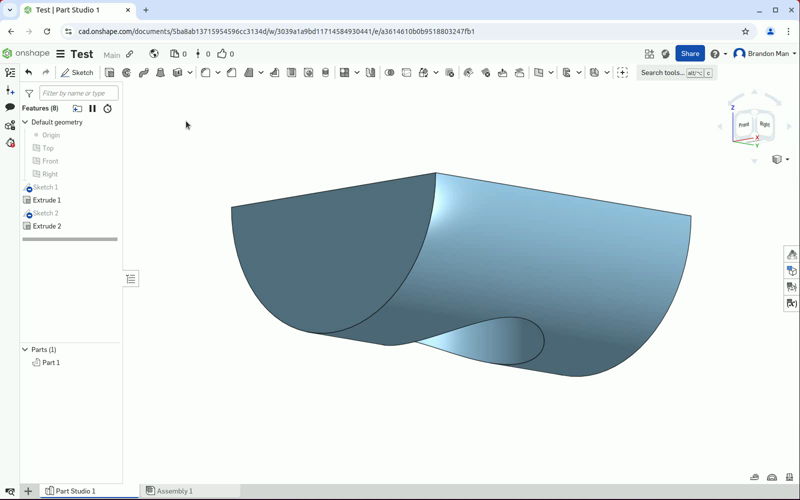
key(down, 3)
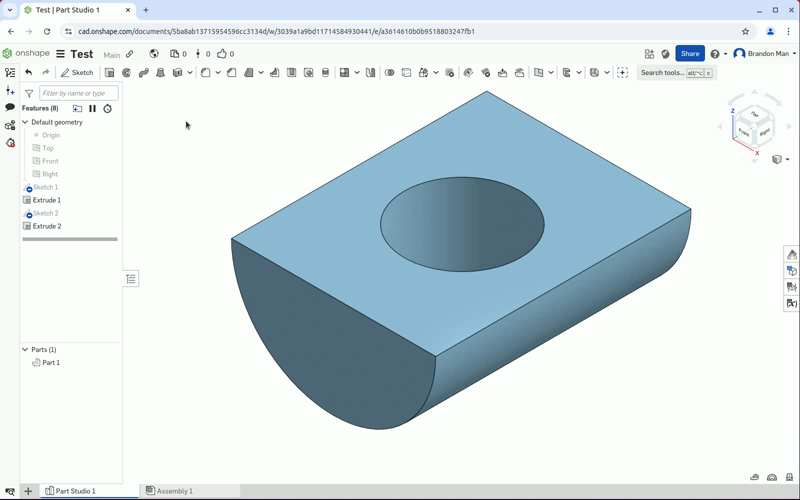
mouse_move(73, 189)
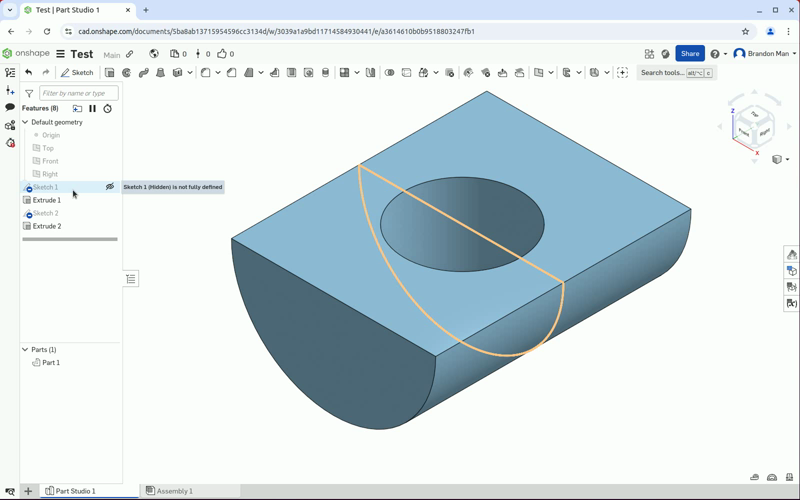
click(73, 189)